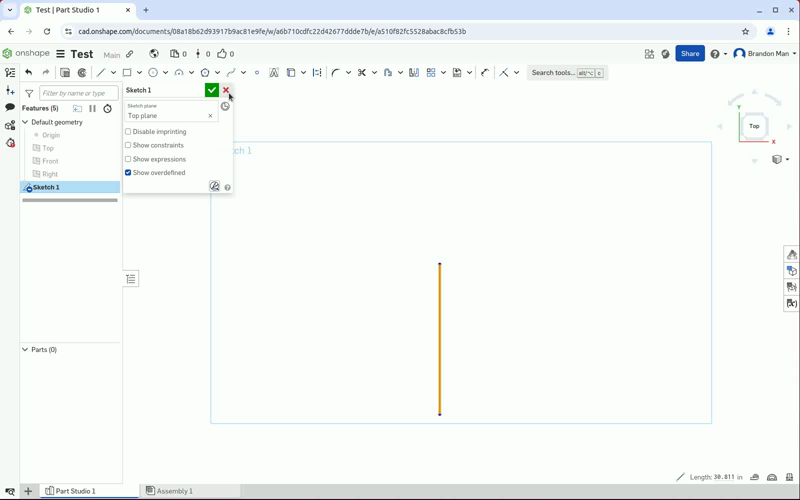
key(shift+h)
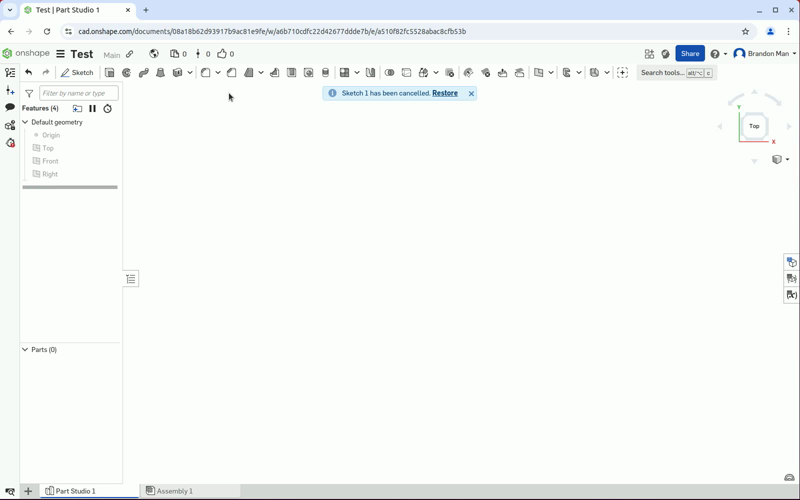
mouse_move(73, 352)
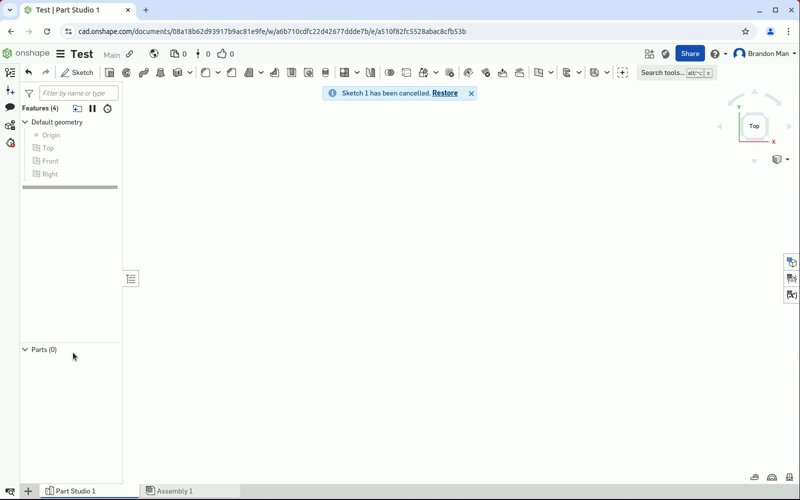
key(y)
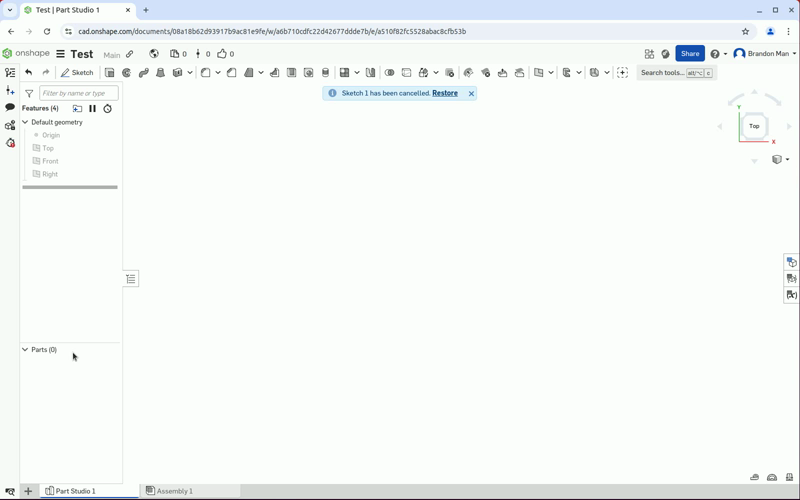
key(shift+p)
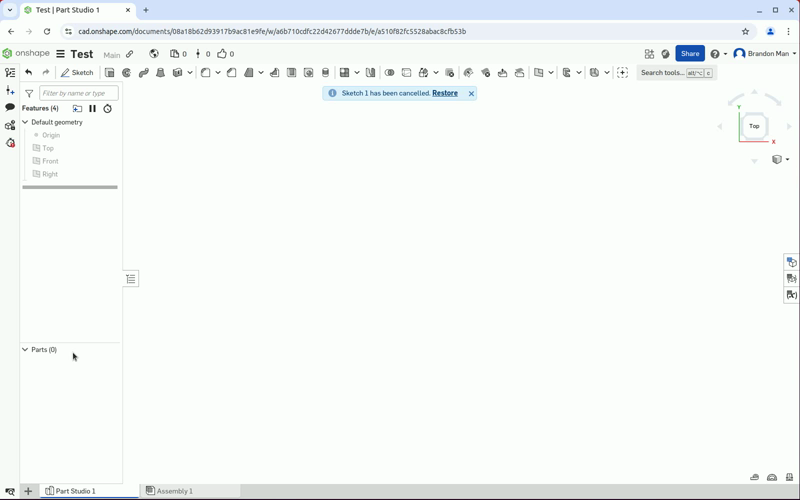
key(space)
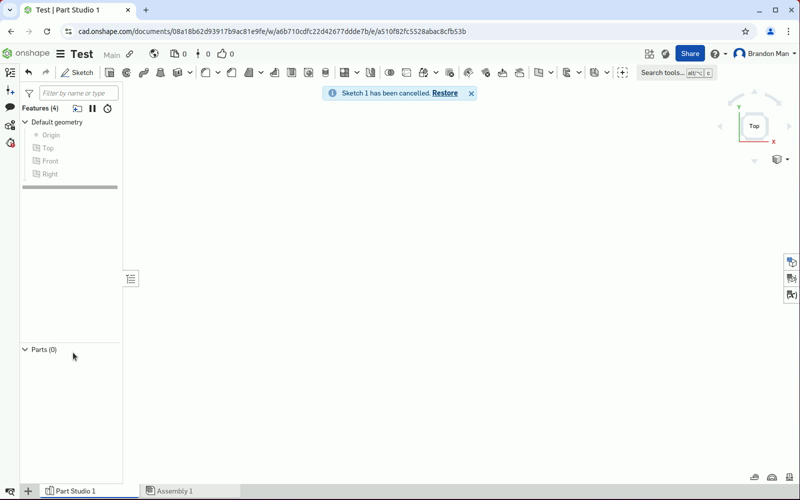
key_down(shift)
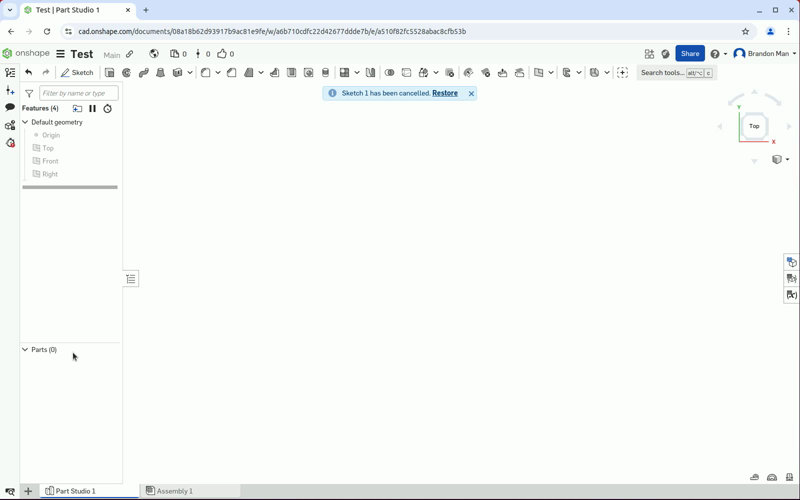
key(up)
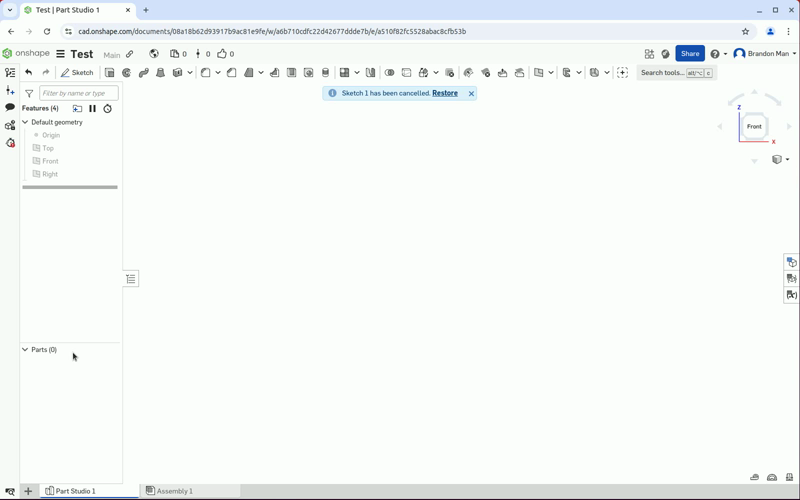
key_up(shift)
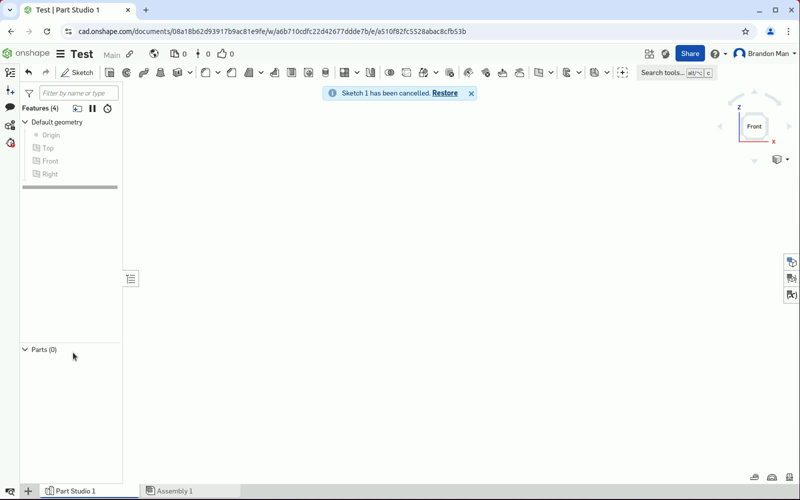
mouse_move(73, 352)
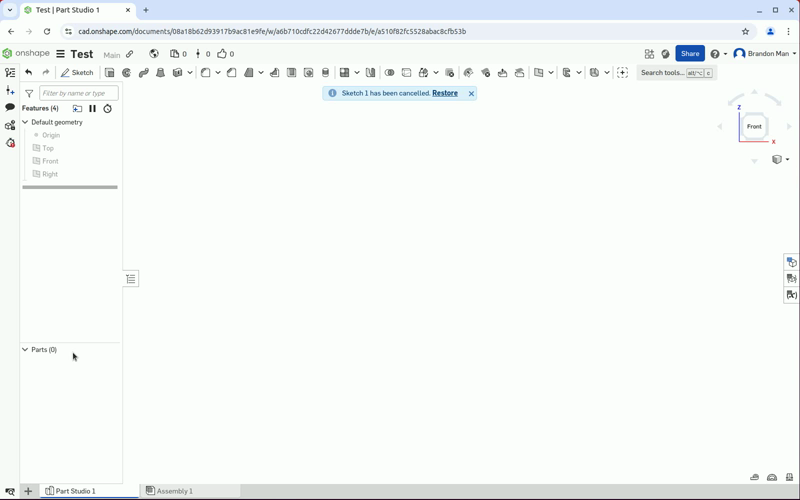
key(shift+y)
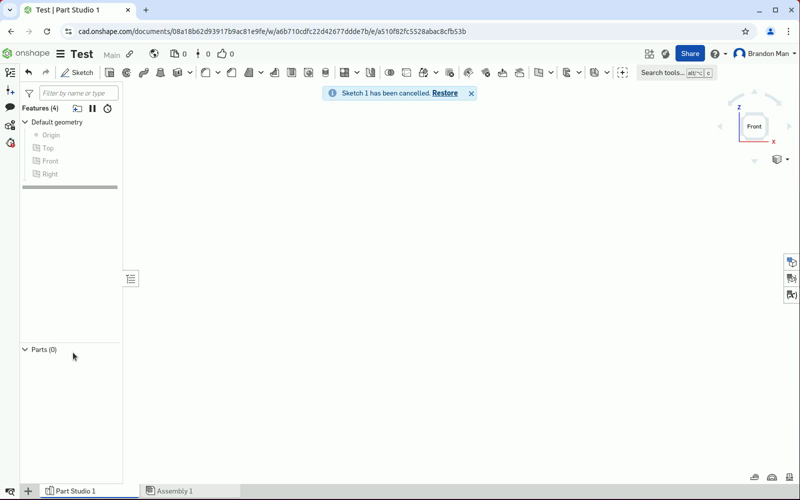
key(shift+s)
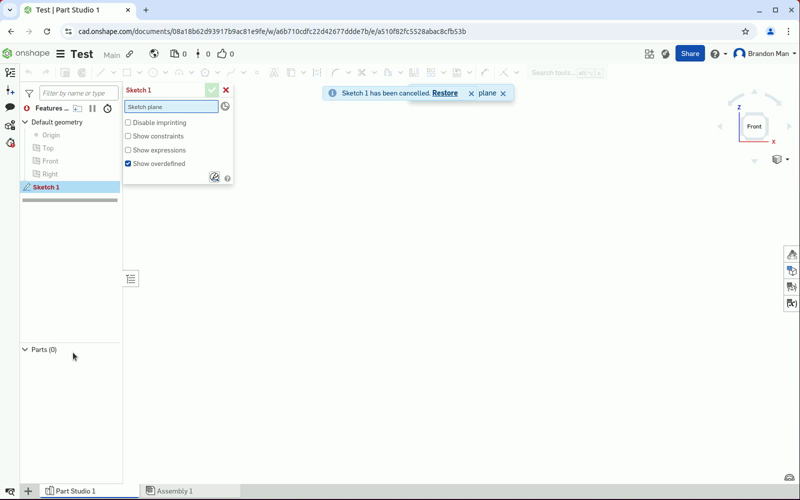
mouse_move(73, 163)
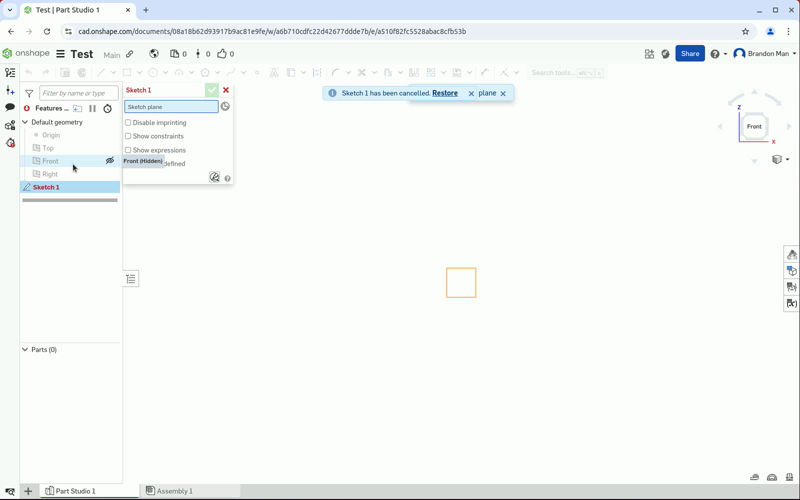
click(73, 163)
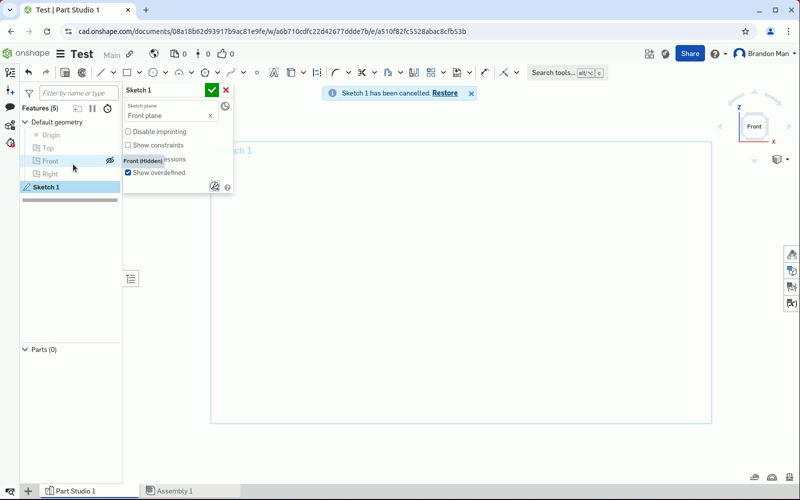
mouse_move(73, 352)
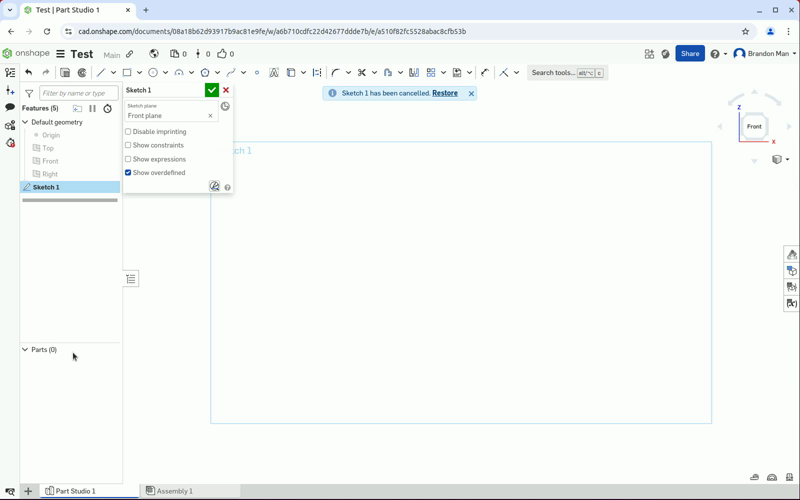
key(y)
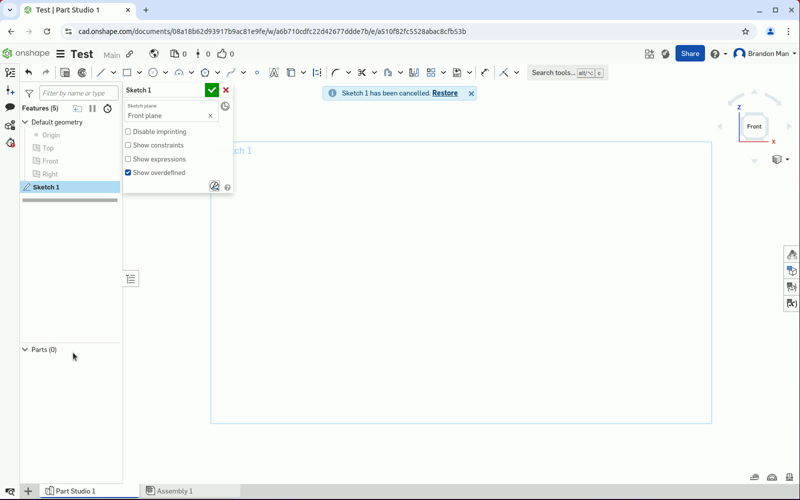
key(l)
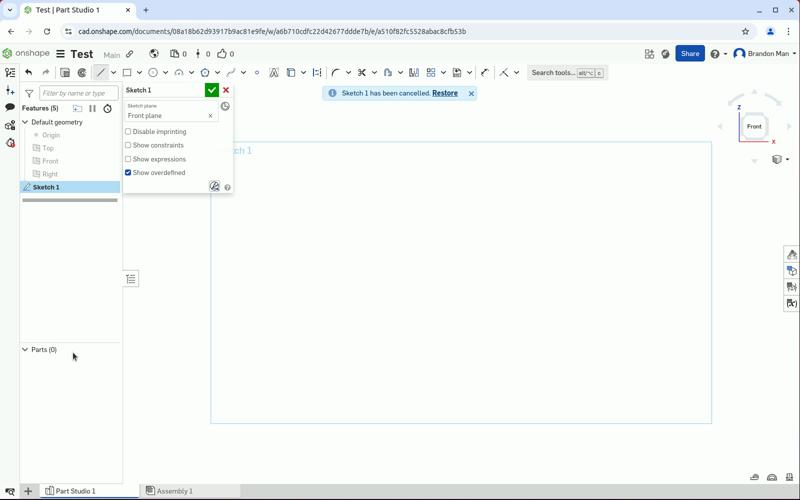
key_down(shift)
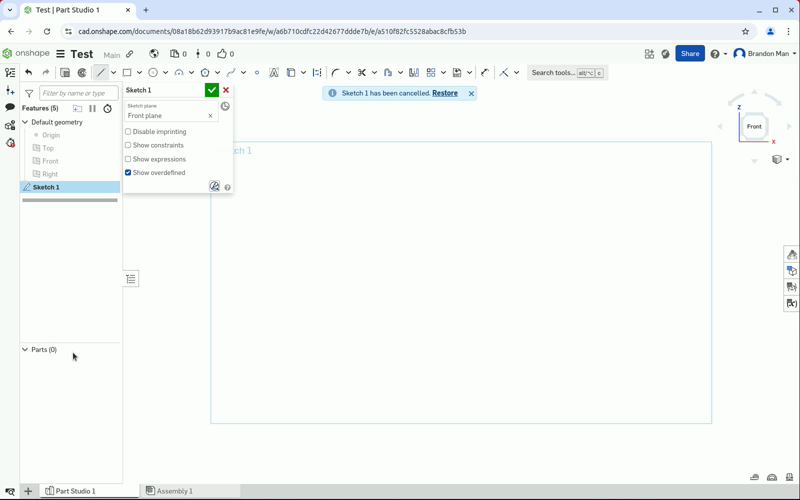
mouse_move(389, 198)
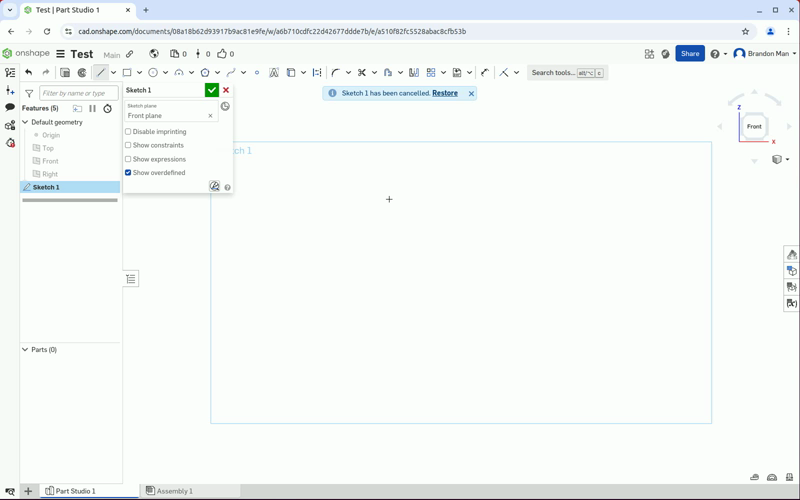
click(389, 198)
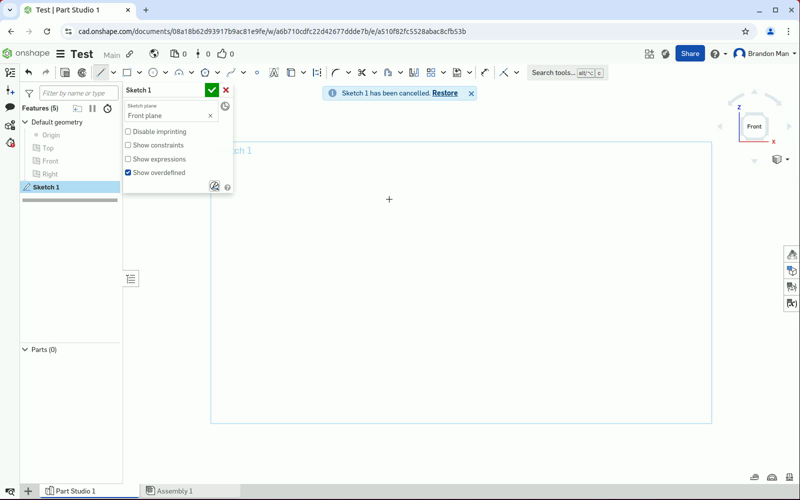
key_up(shift)
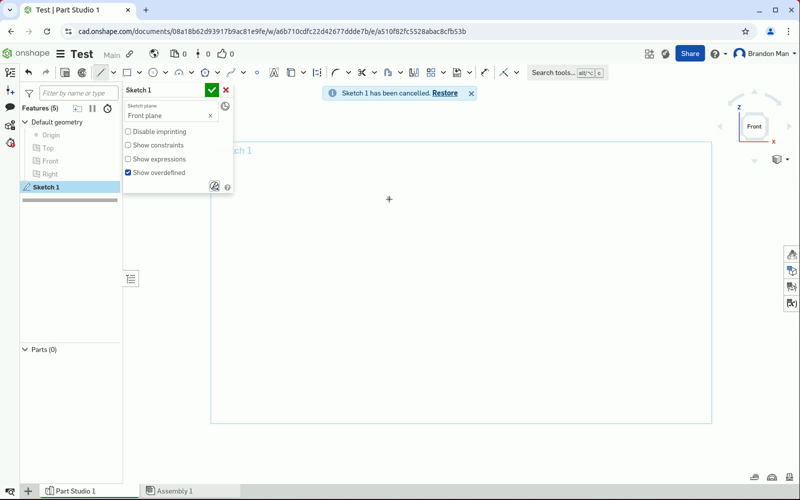
key_down(shift)
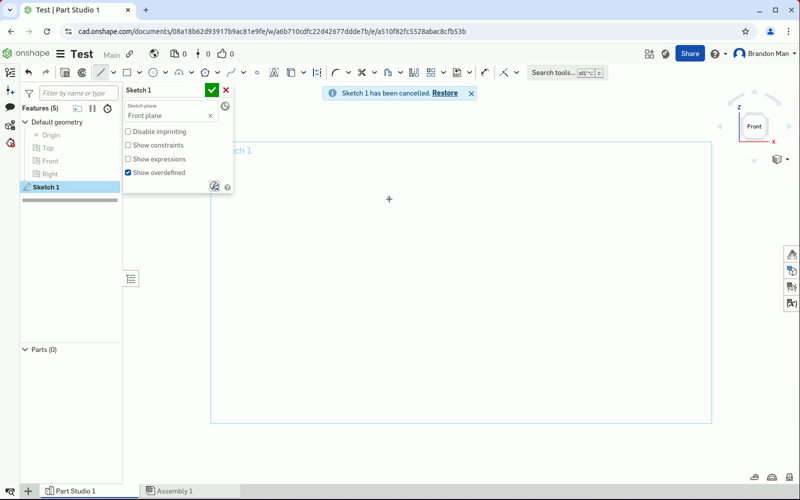
mouse_move(460, 281)
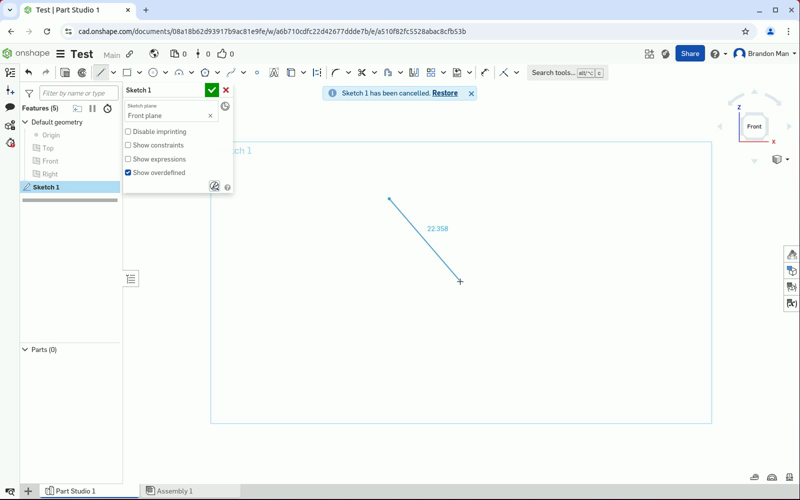
click(460, 281)
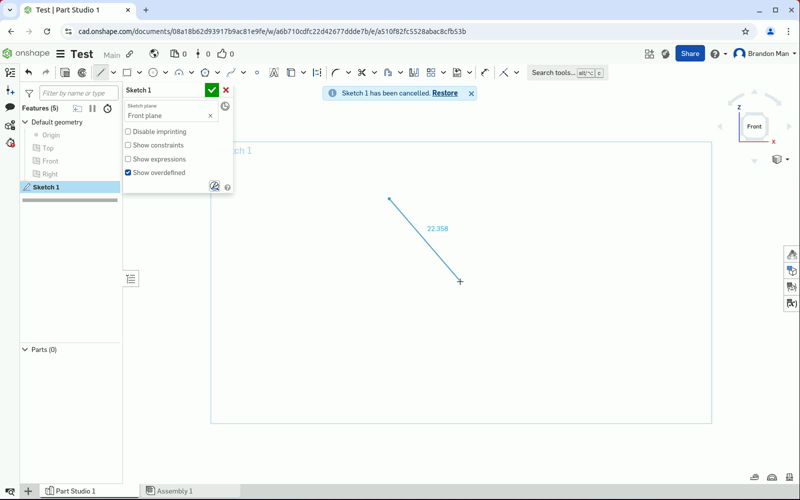
key_up(shift)
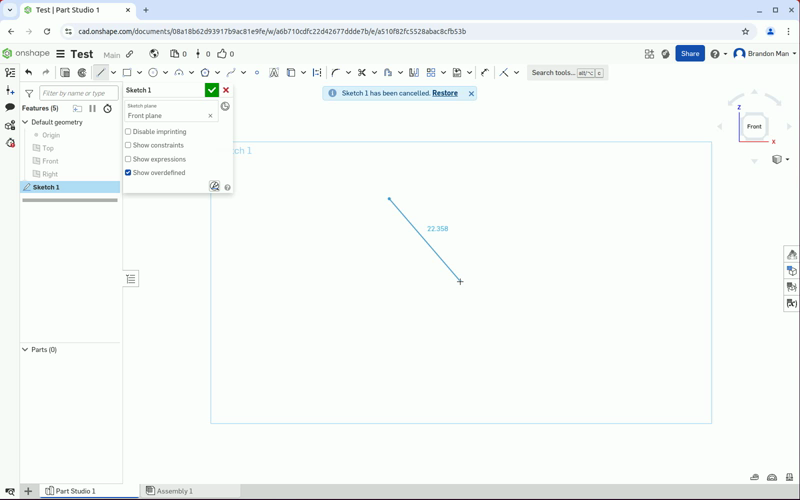
key_down(shift)
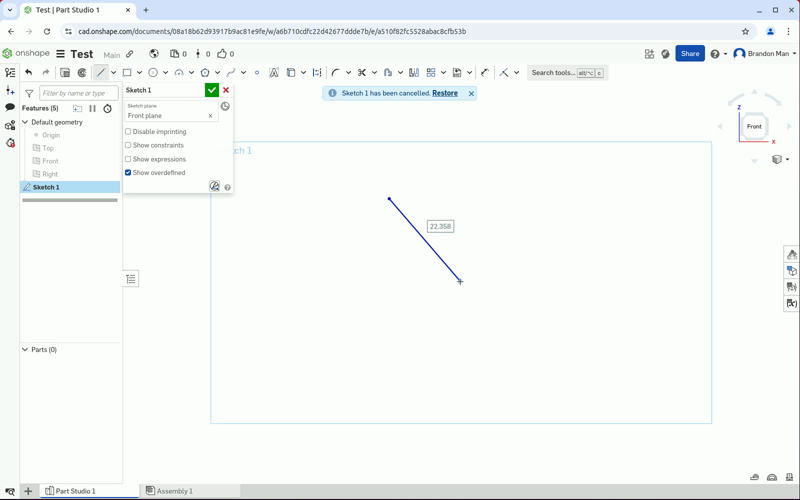
mouse_move(572, 281)
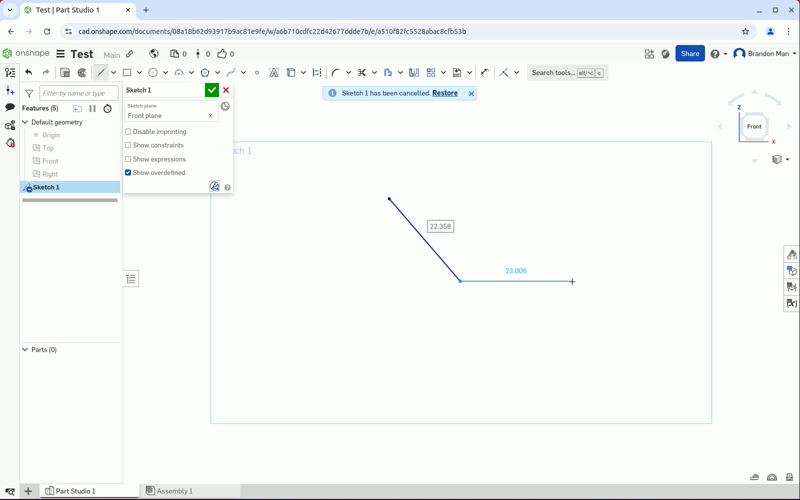
click(572, 281)
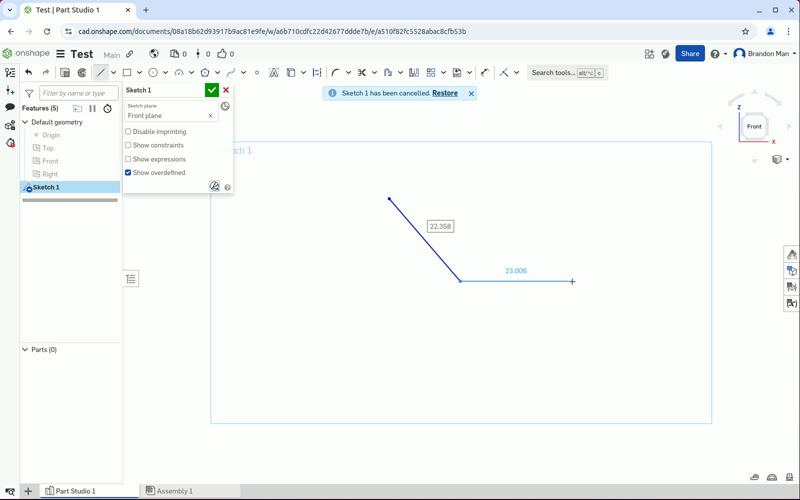
key_up(shift)
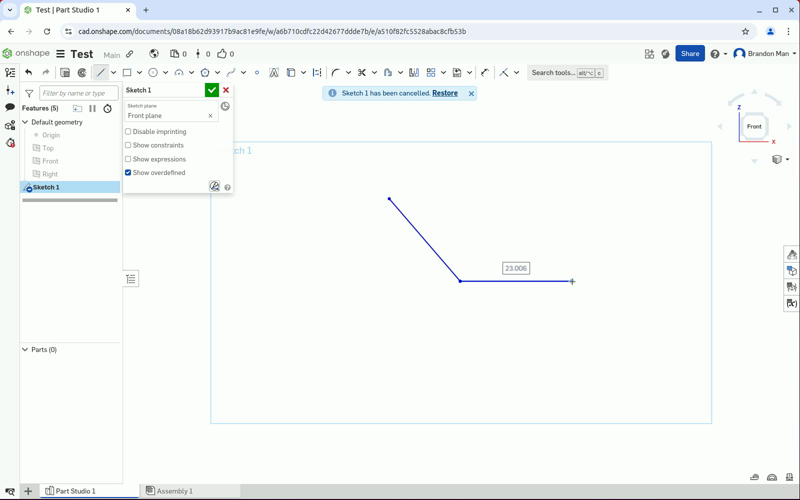
key_down(shift)
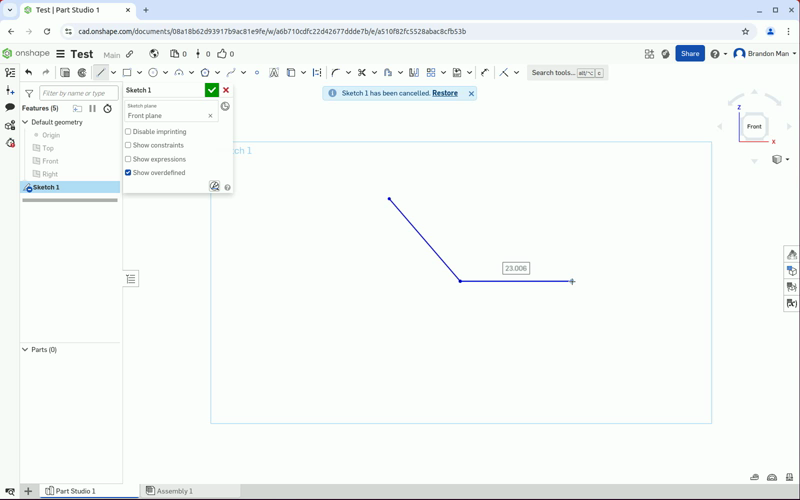
mouse_move(589, 281)
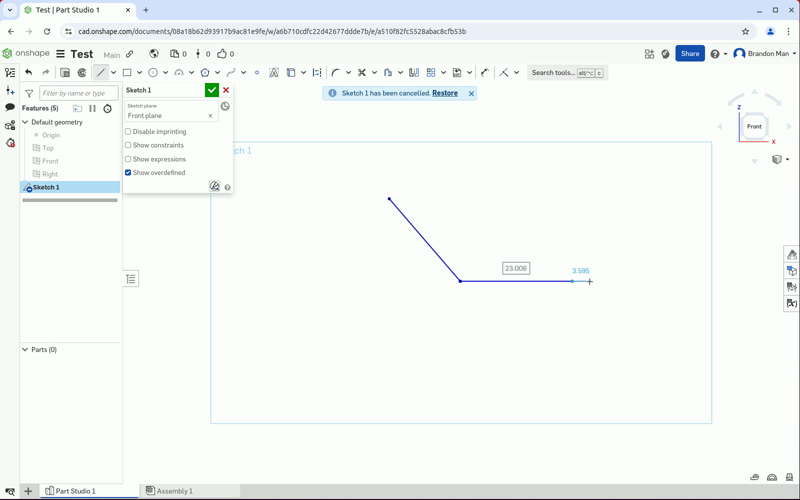
mouse_move(572, 250)
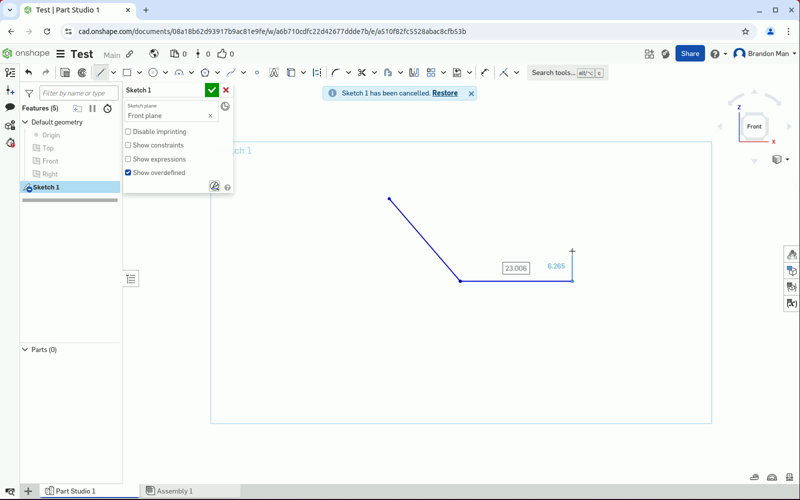
click(572, 250)
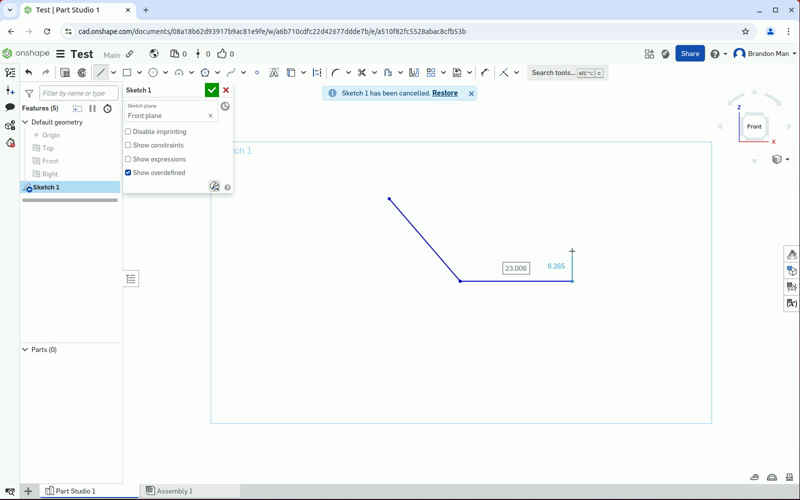
key_up(shift)
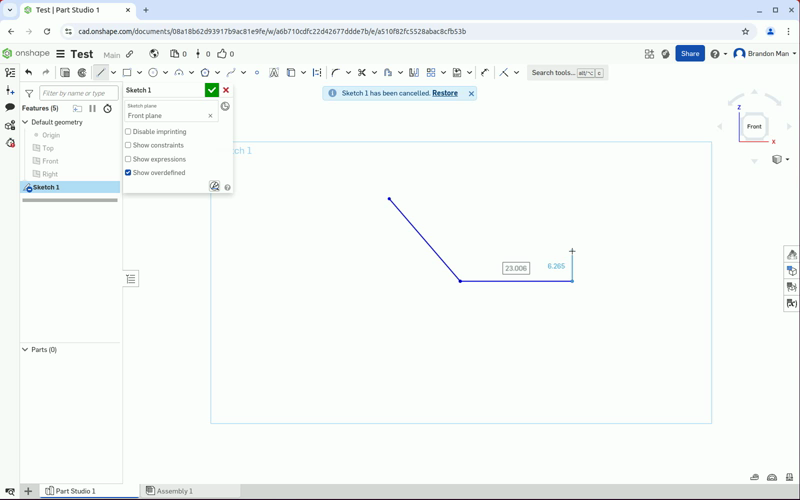
key_down(shift)
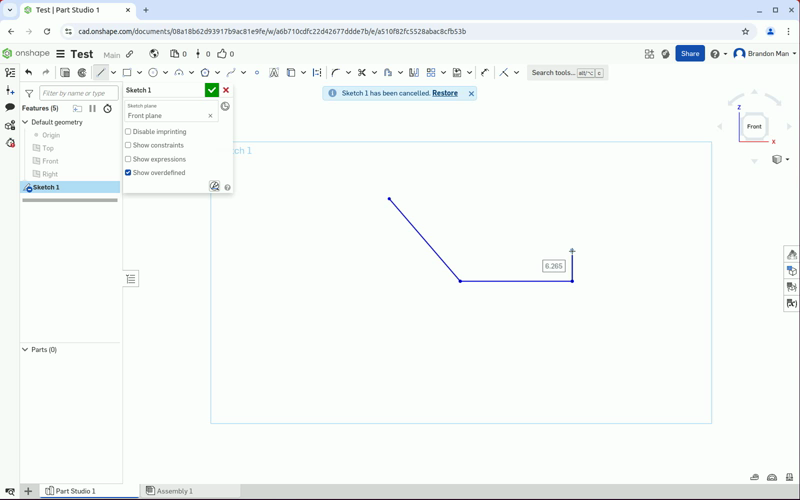
mouse_move(497, 250)
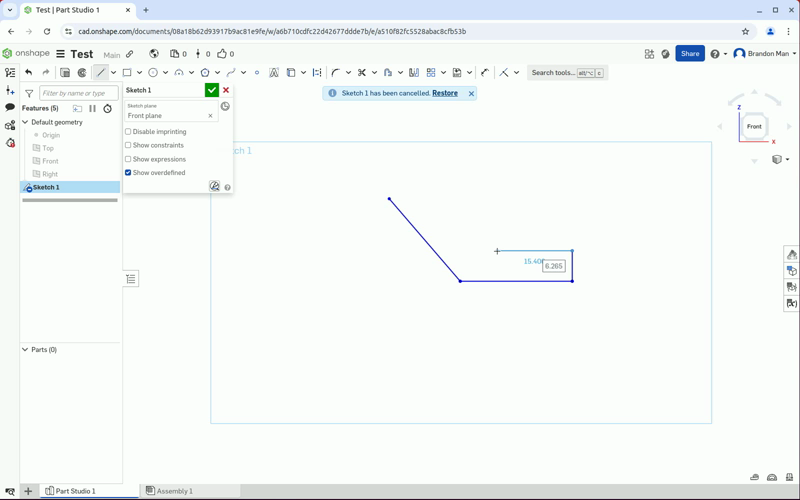
click(497, 250)
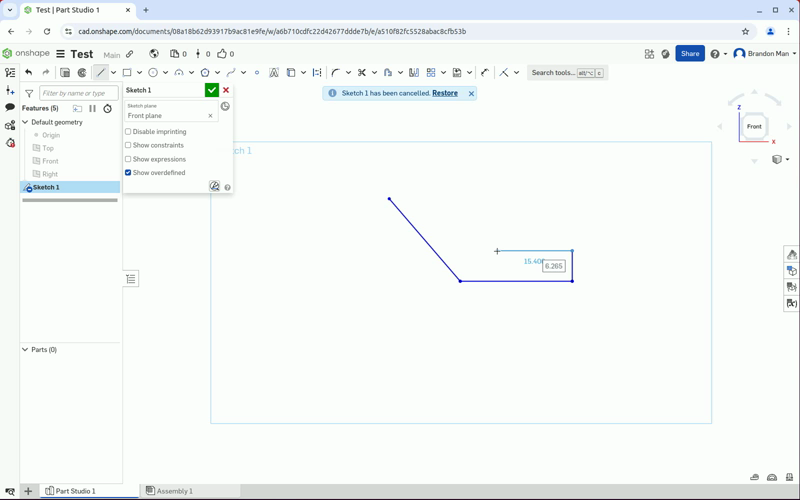
key_up(shift)
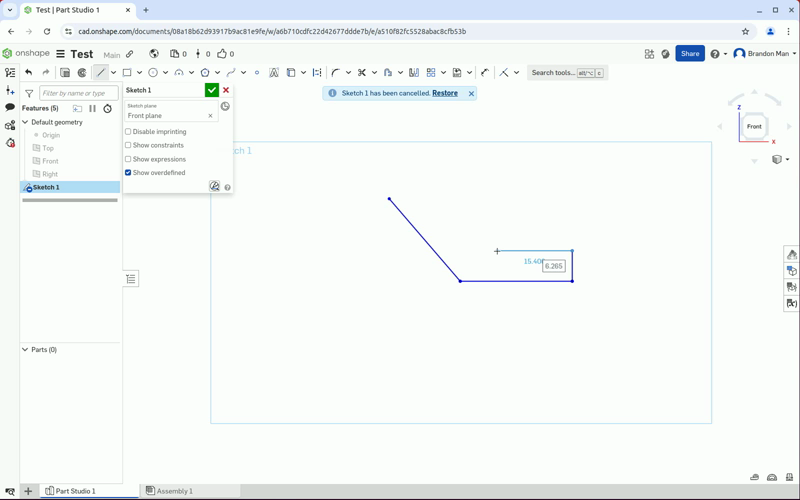
key(esc)
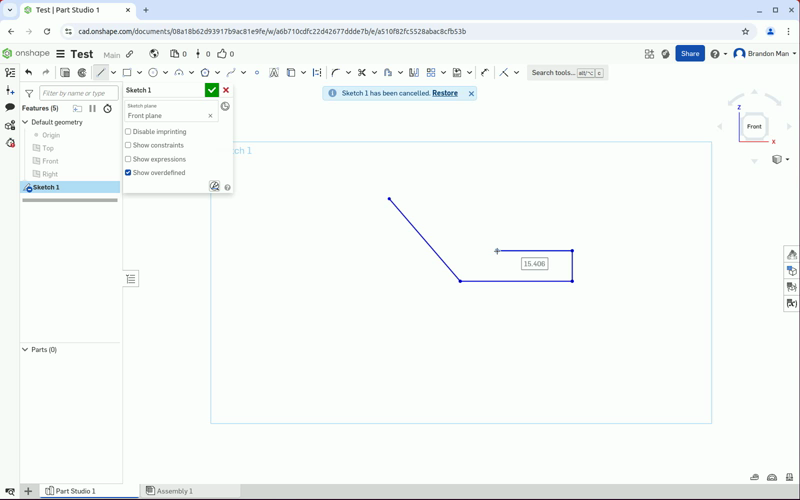
key(a)
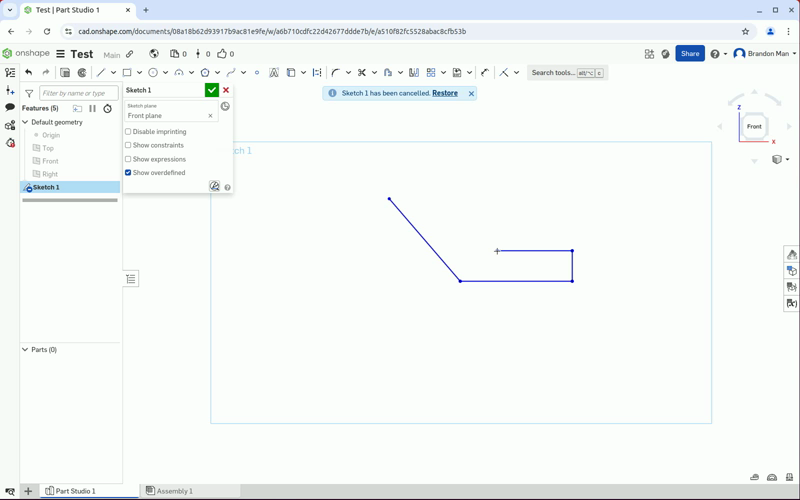
mouse_move(497, 250)
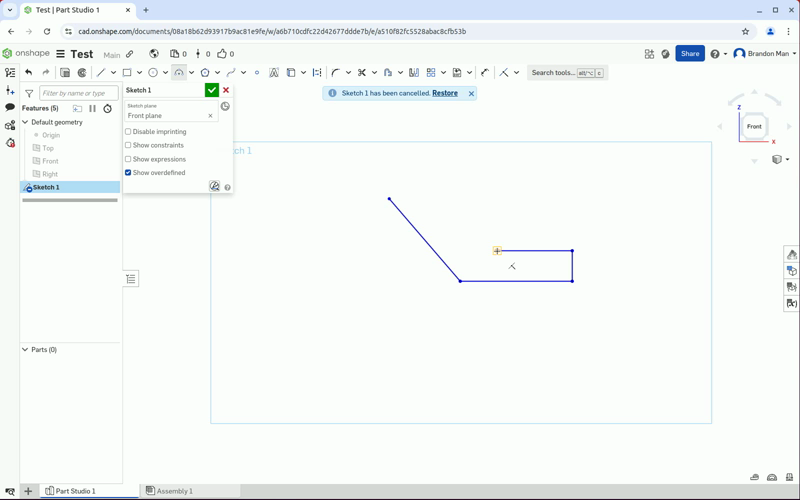
click(497, 250)
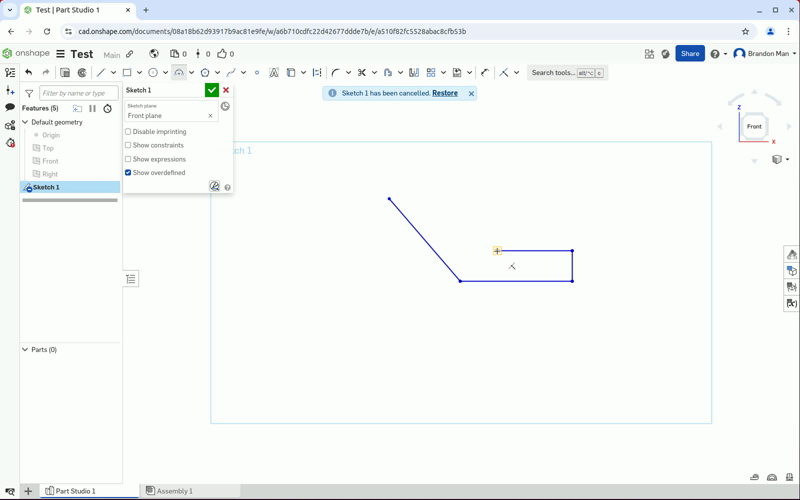
key_down(shift)
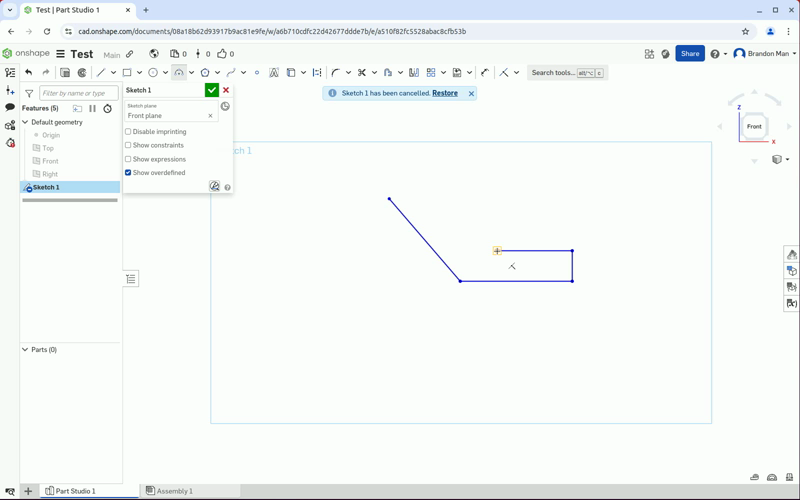
mouse_move(460, 233)
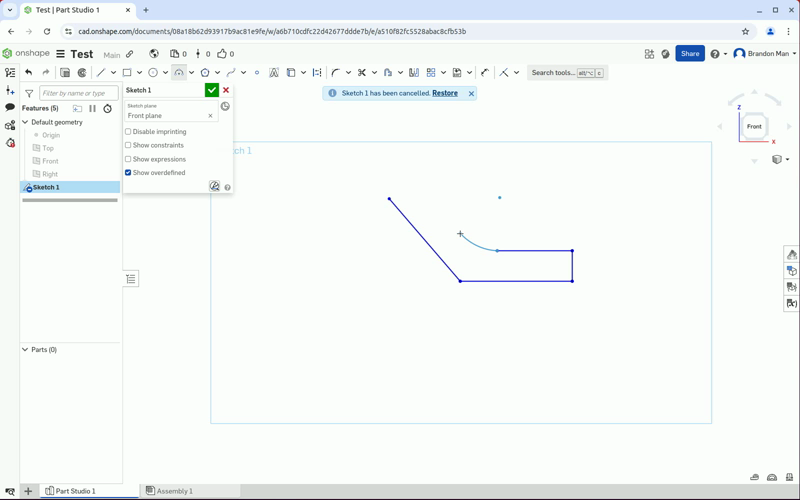
click(460, 233)
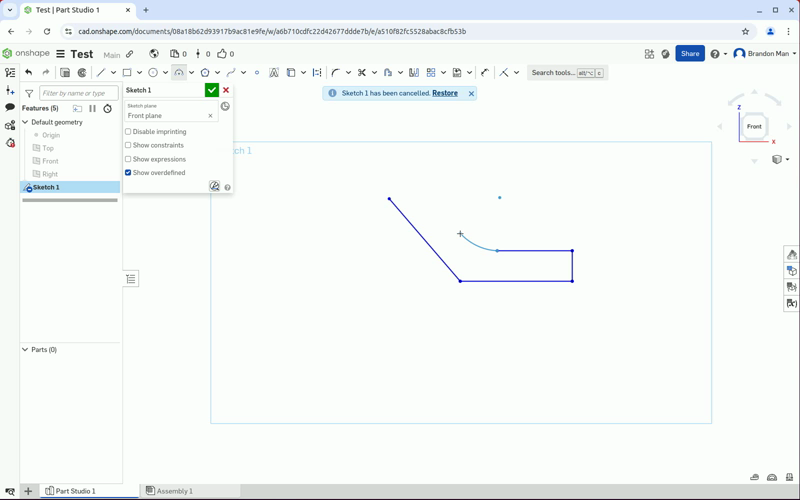
mouse_move(477, 246)
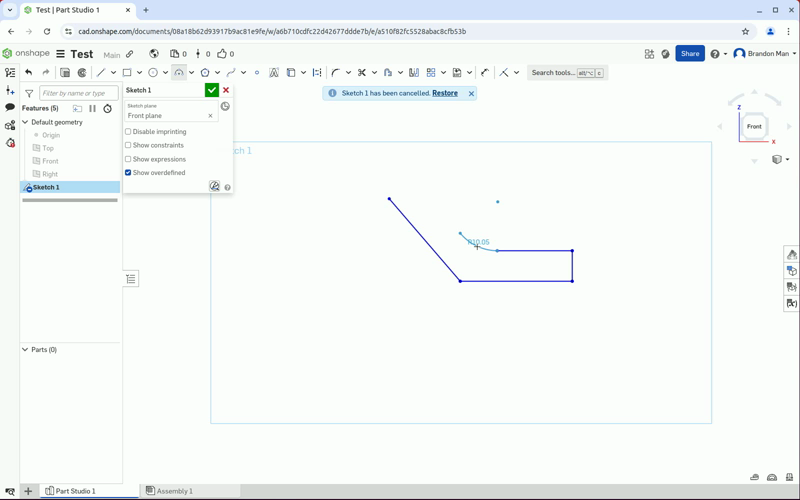
click(477, 246)
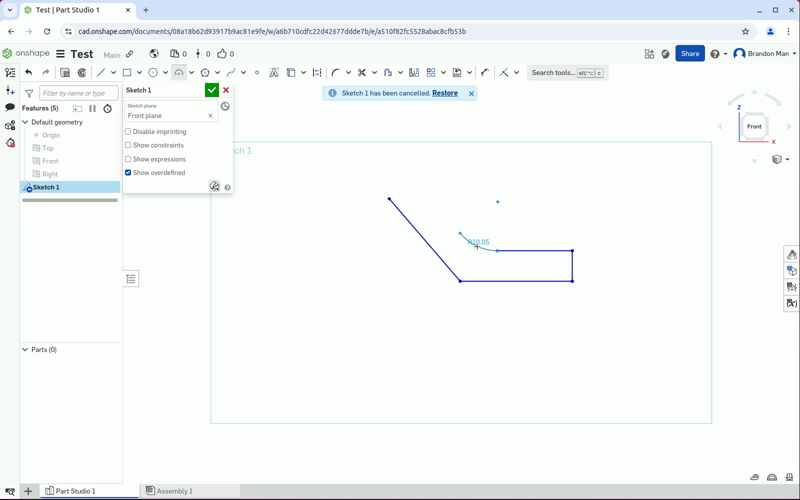
key_up(shift)
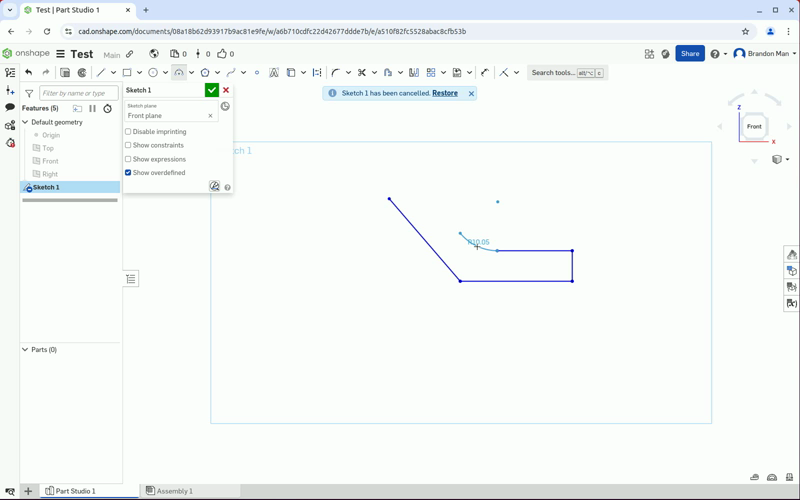
key(esc)
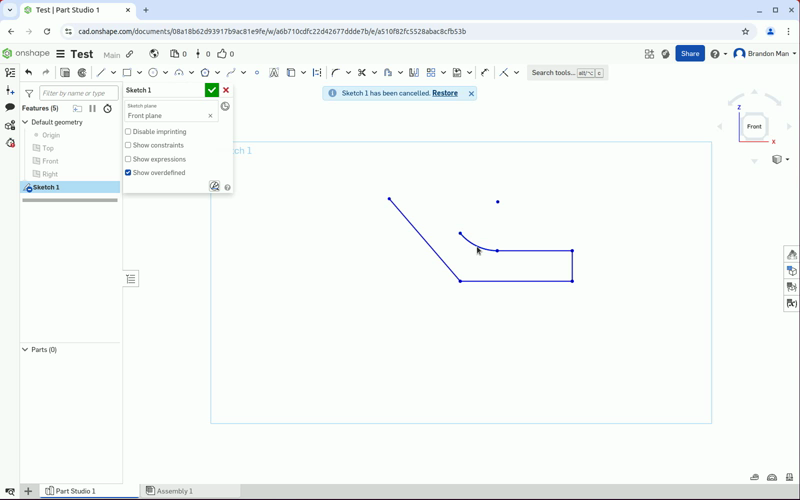
key(l)
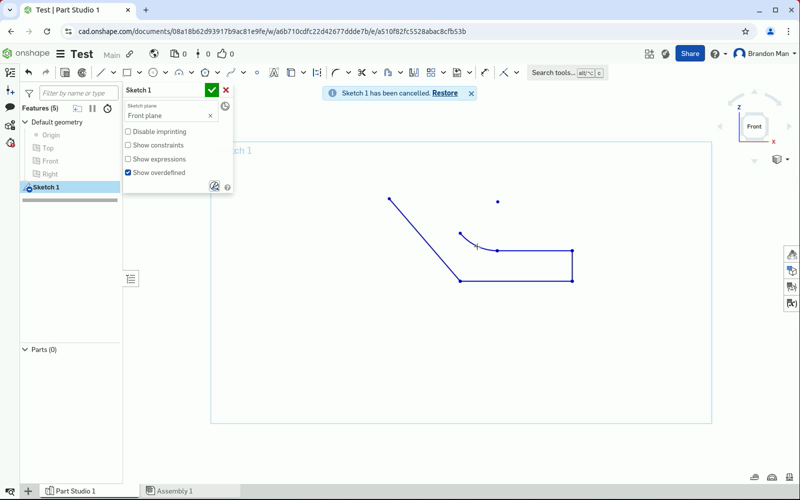
mouse_move(460, 233)
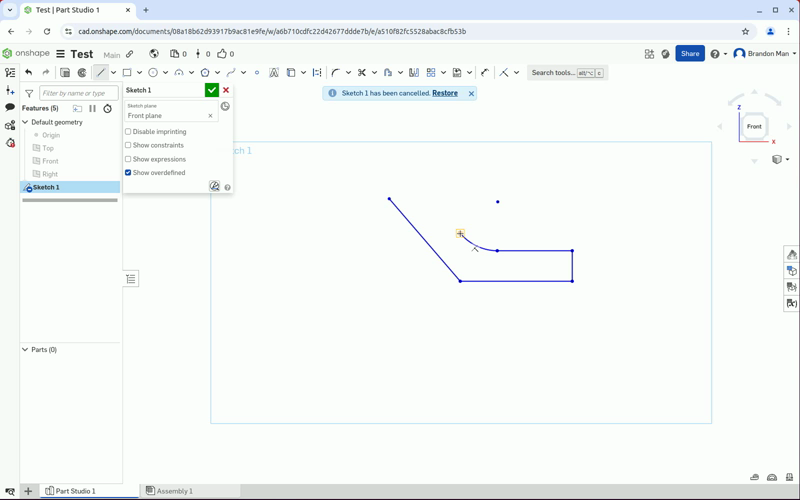
click(460, 233)
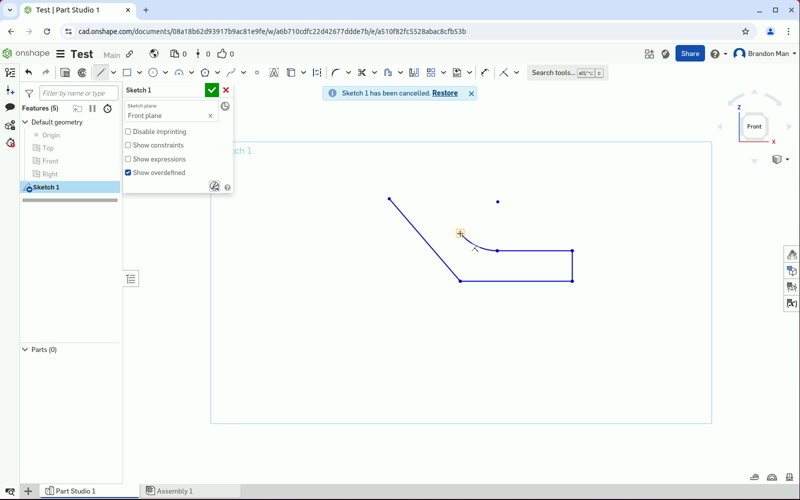
key_down(shift)
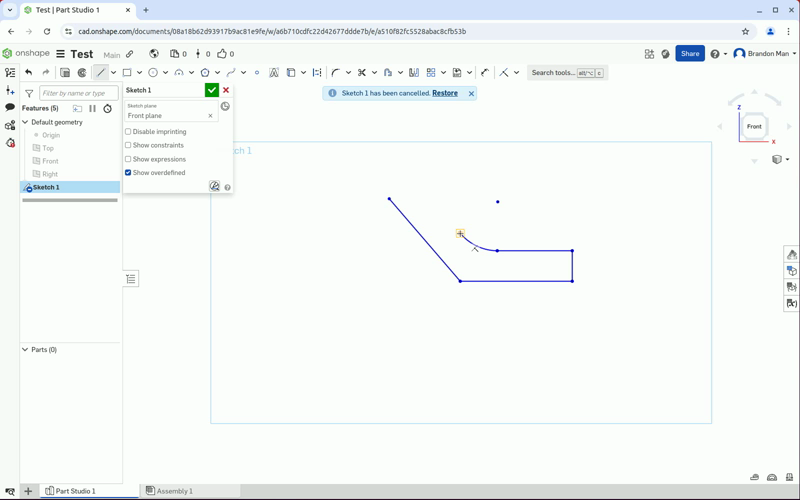
mouse_move(414, 177)
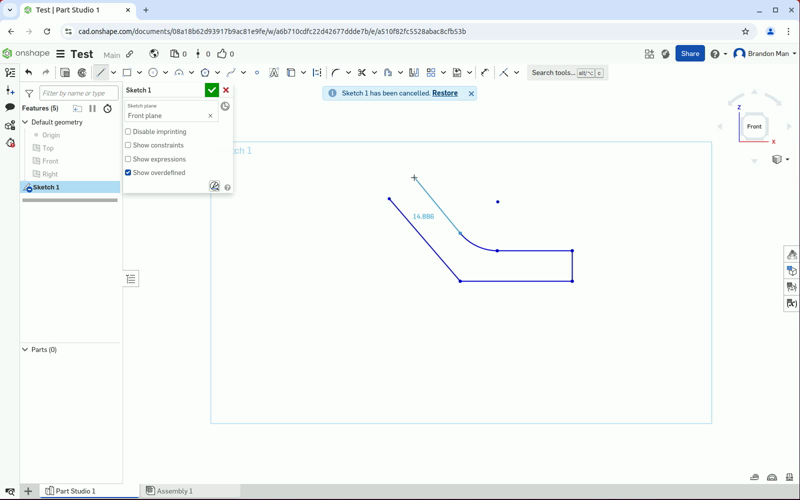
click(414, 177)
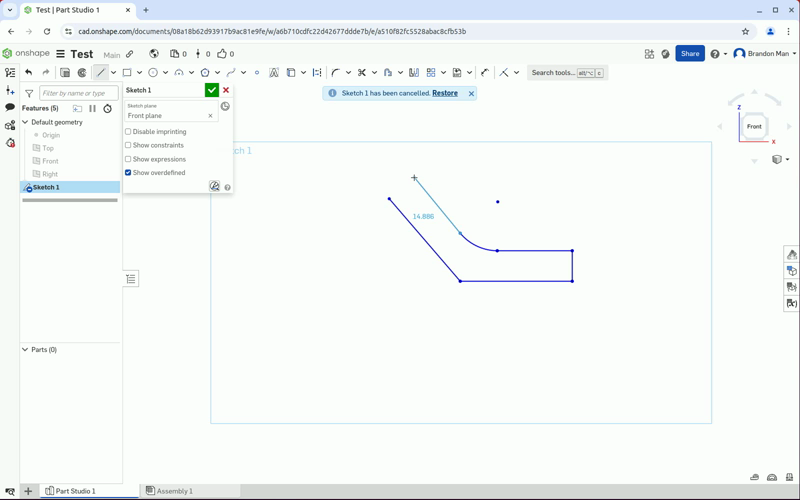
key_up(shift)
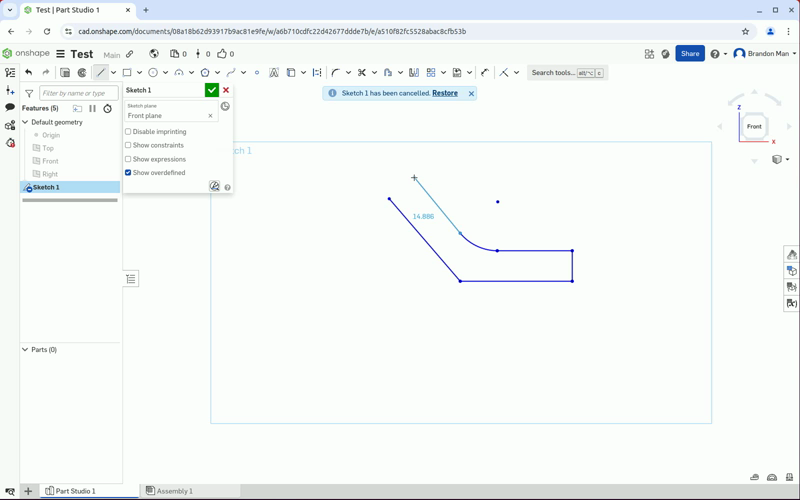
mouse_move(444, 177)
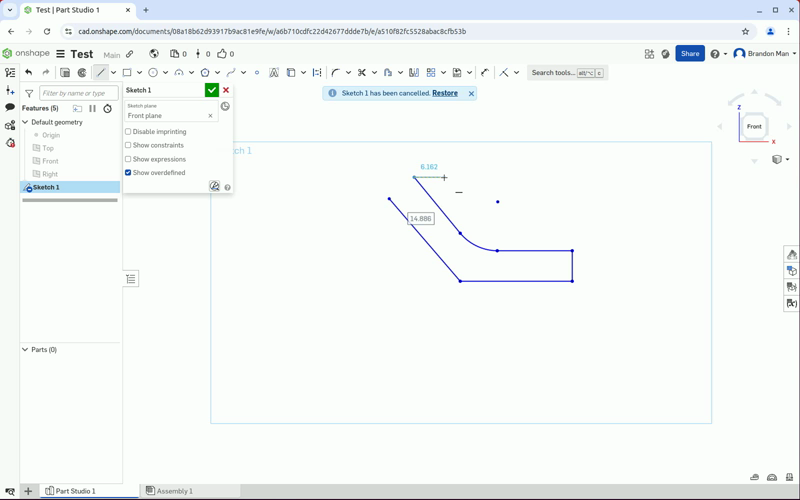
key_down(shift)
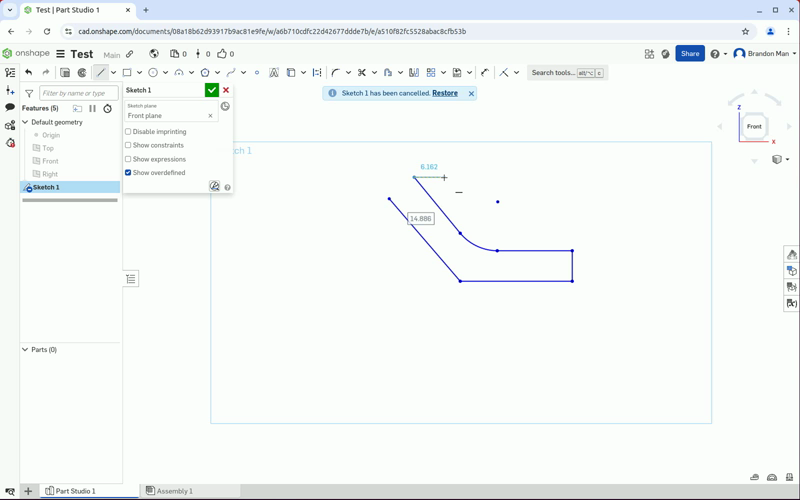
mouse_move(389, 198)
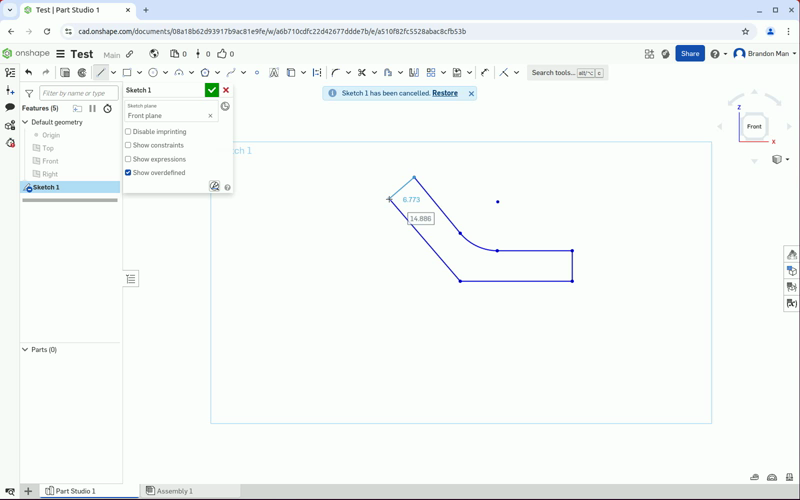
key_up(shift)
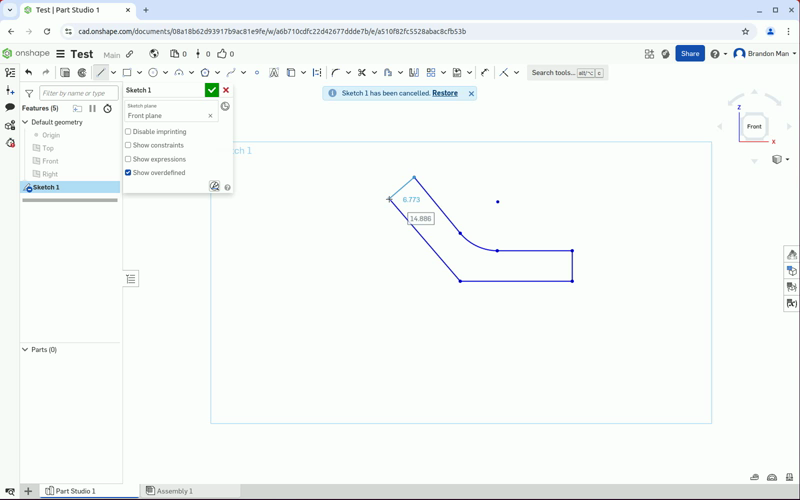
click(389, 198)
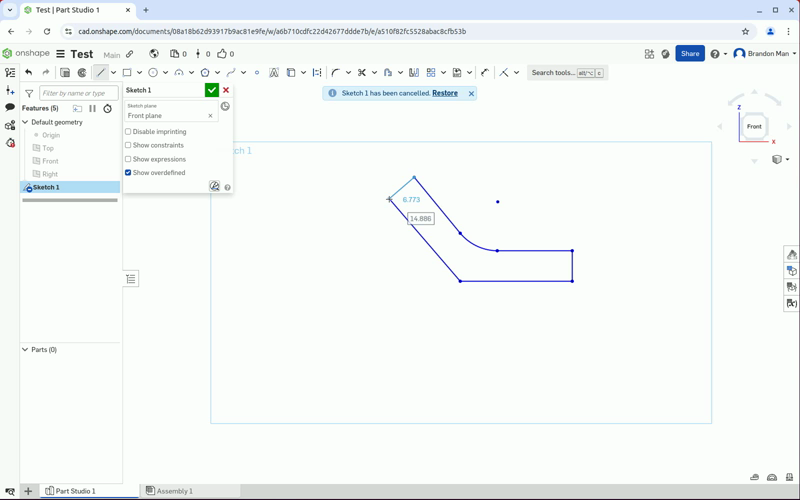
key(esc)
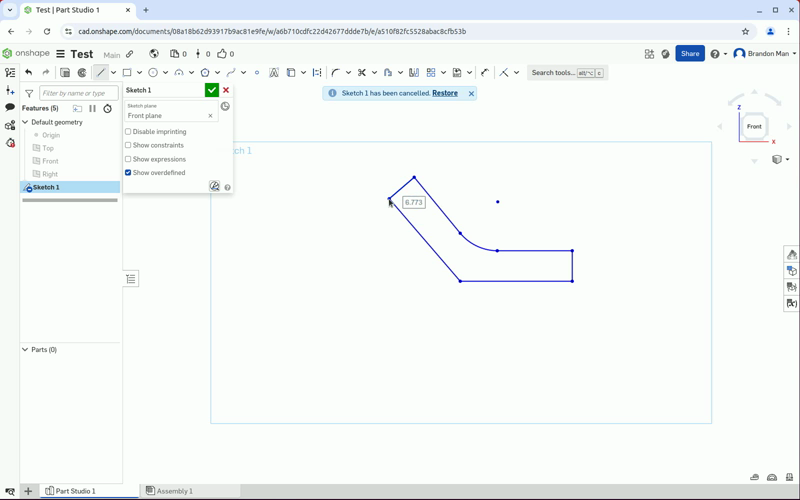
mouse_move(431, 214)
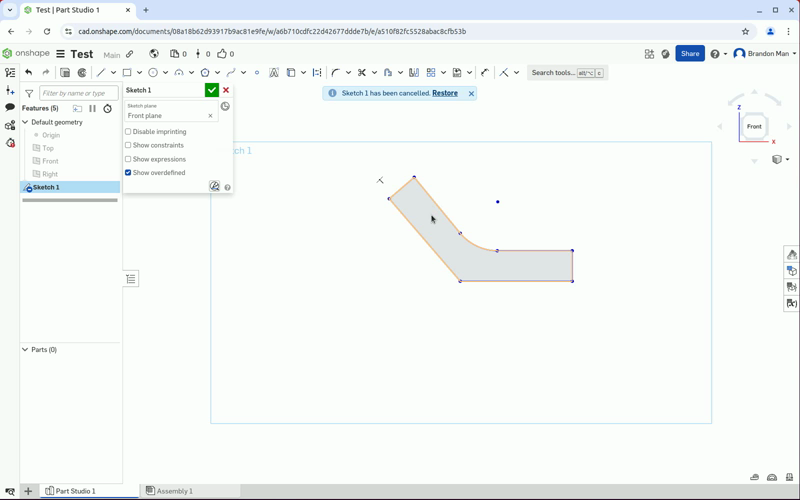
click(431, 214)
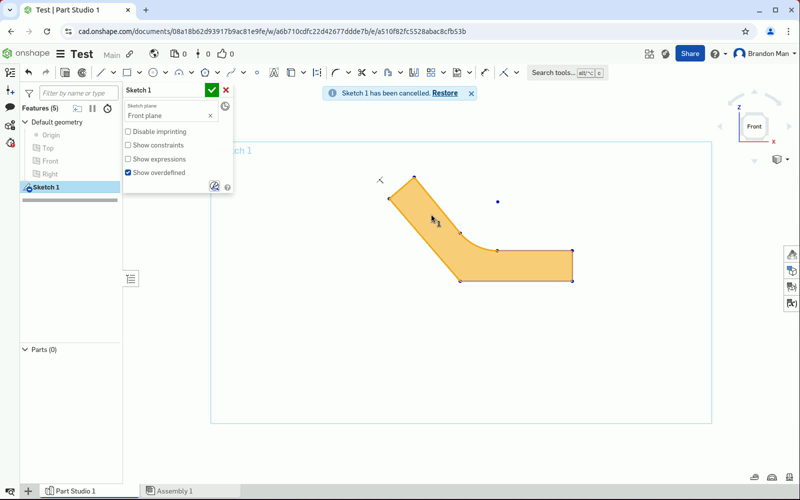
mouse_move(73, 352)
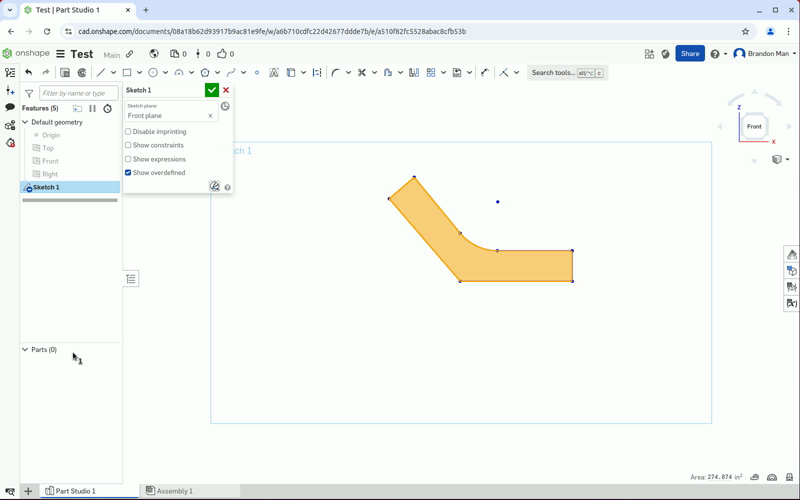
key(shift+y)
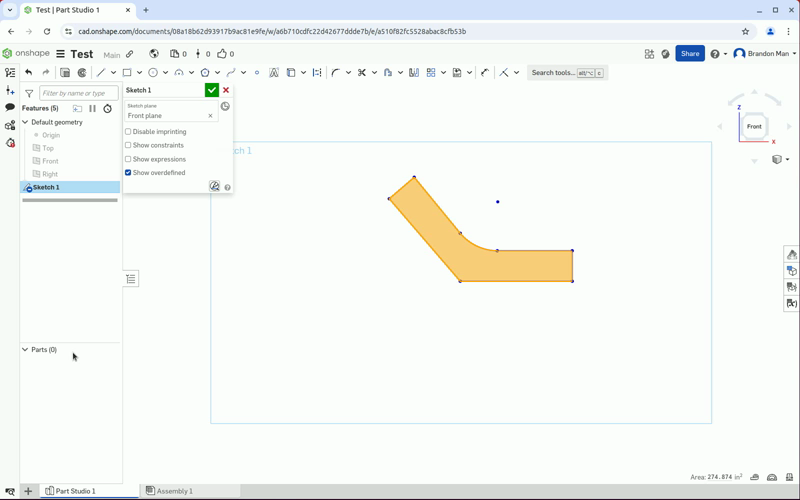
key(shift+e)
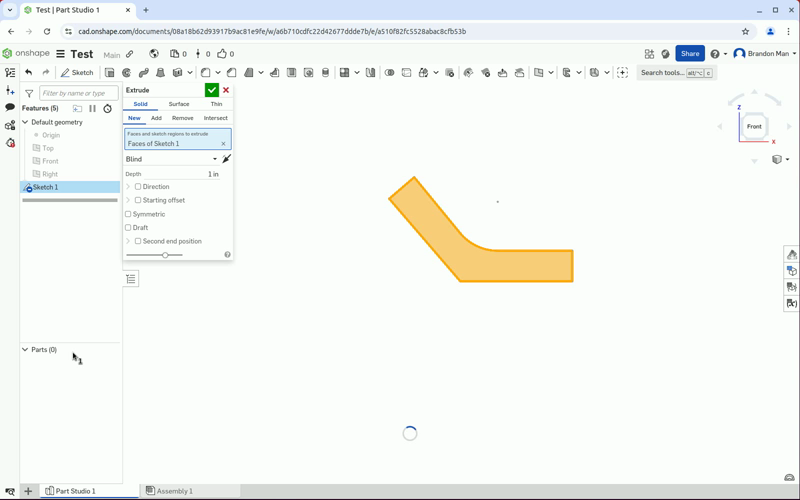
mouse_move(143, 106)
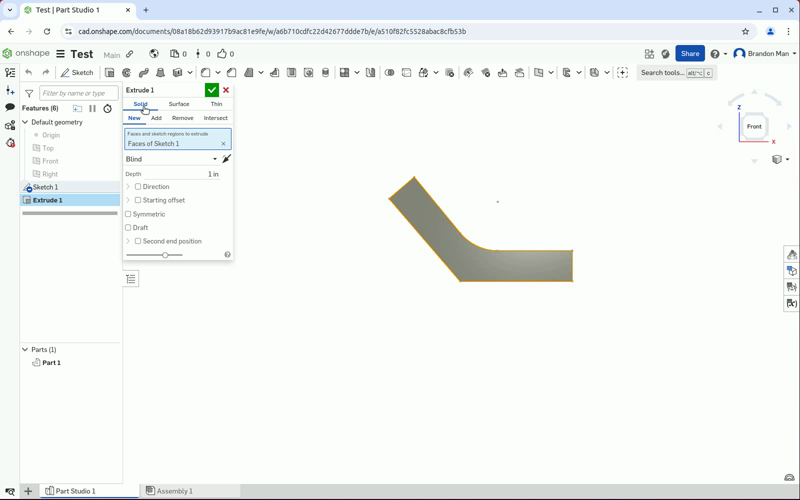
click(143, 106)
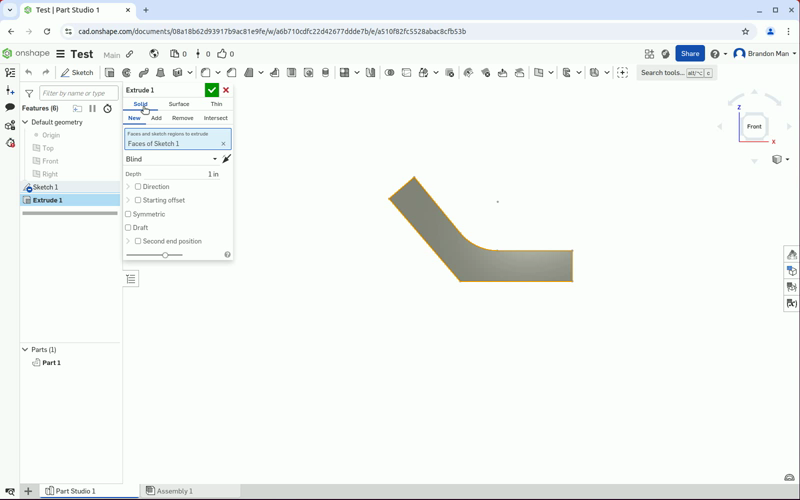
mouse_move(137, 120)
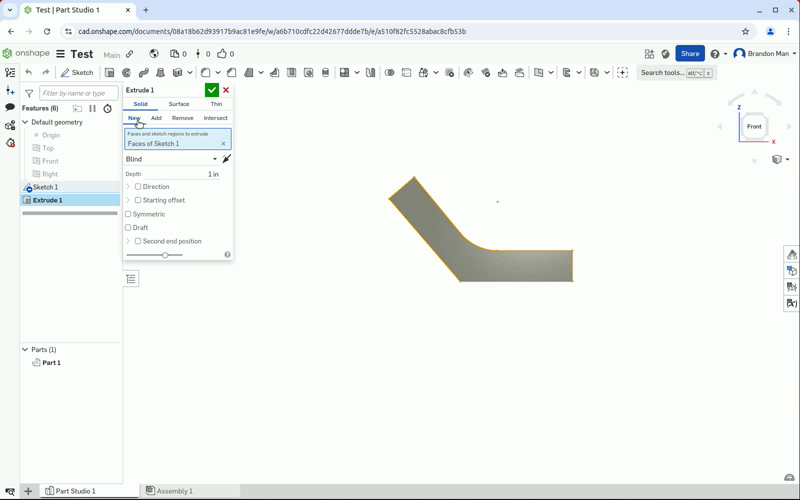
click(137, 120)
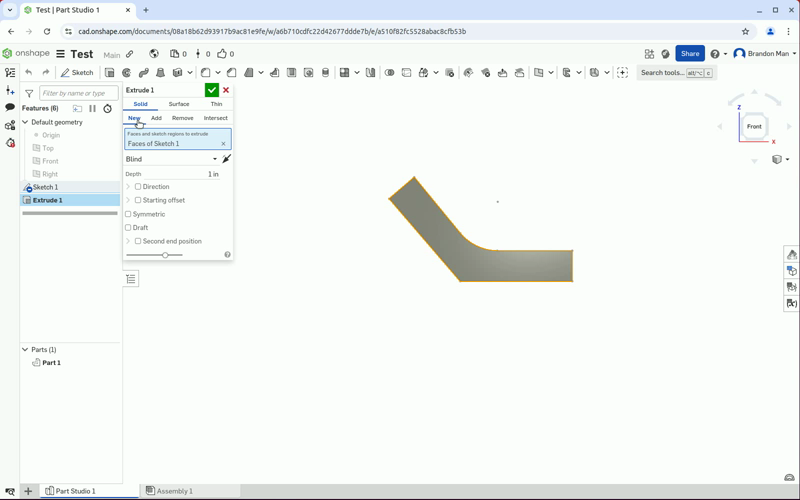
key(tab, 4)
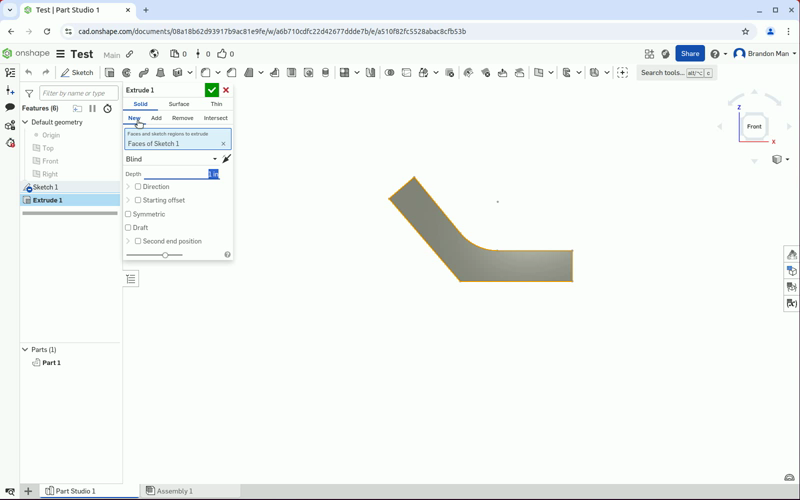
text(45.736)
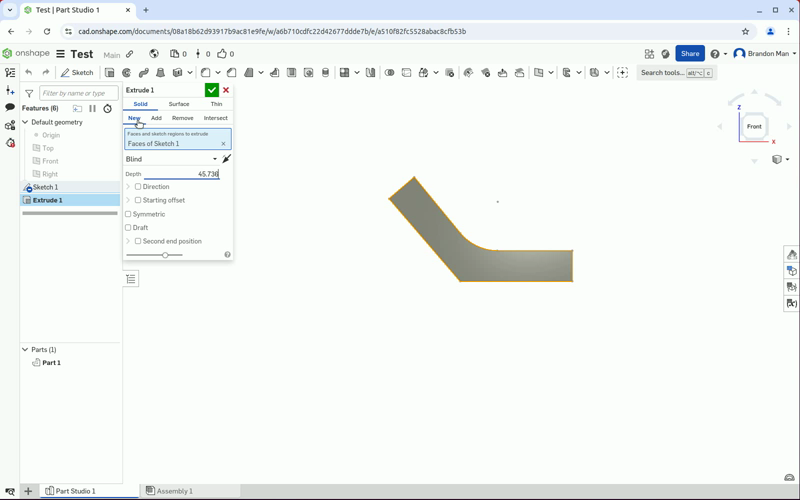
key(tab, 3)
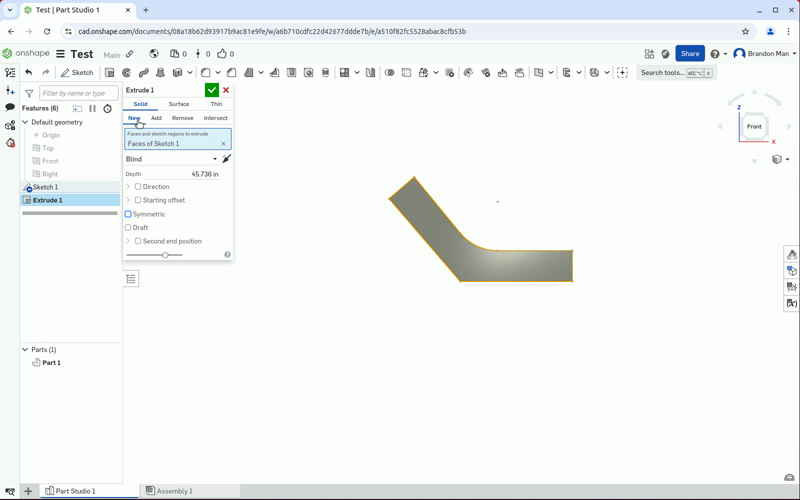
key(space)
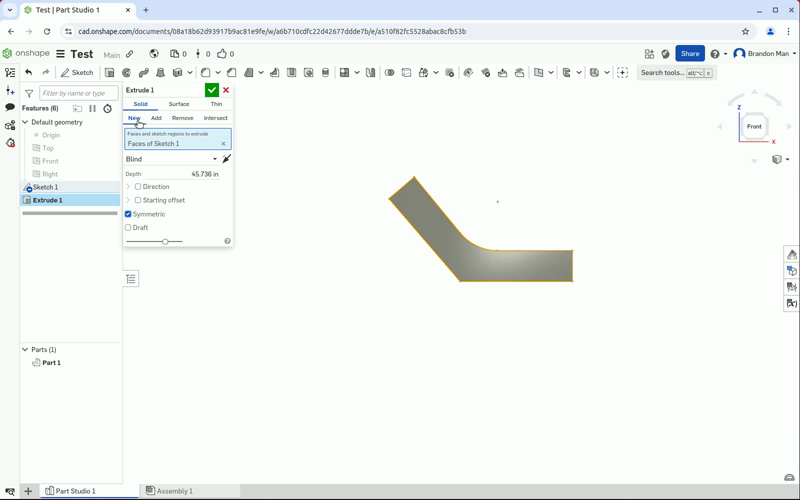
key(enter)
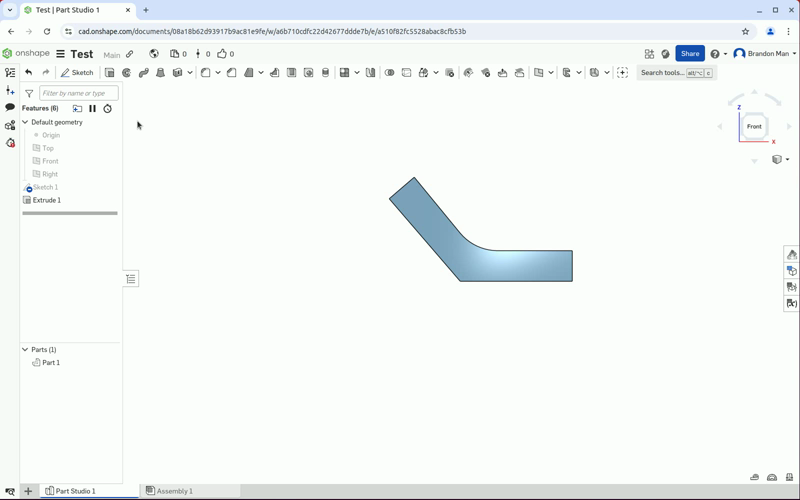
key(shift+h)
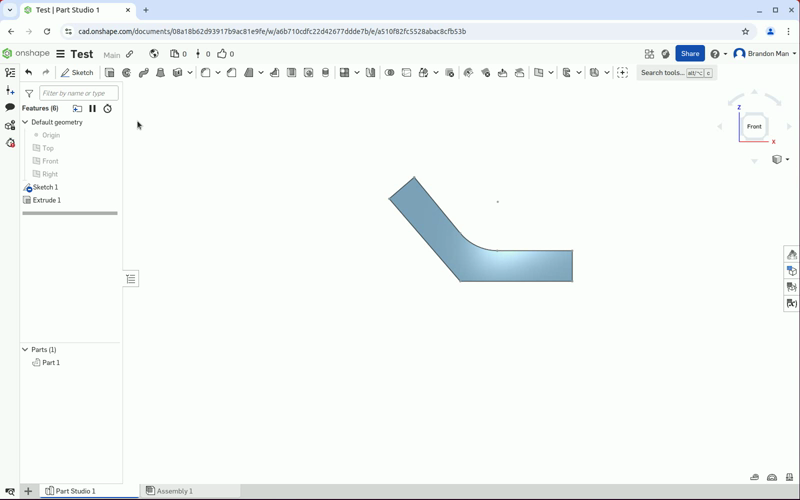
key(shift+h)
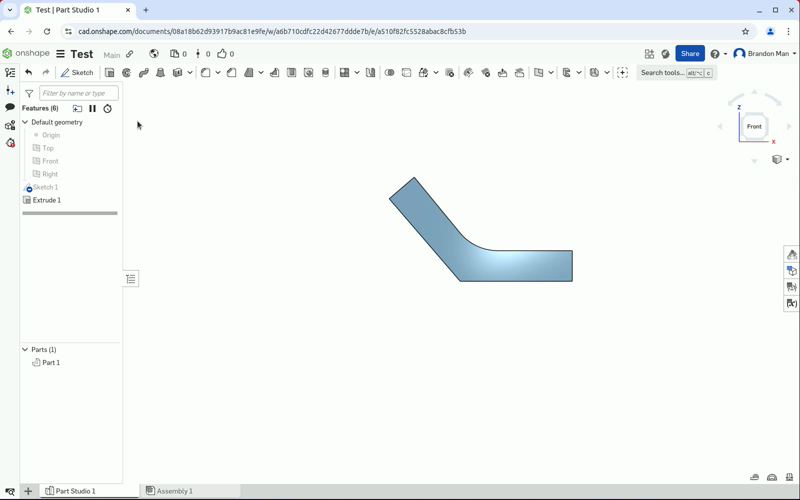
mouse_move(73, 189)
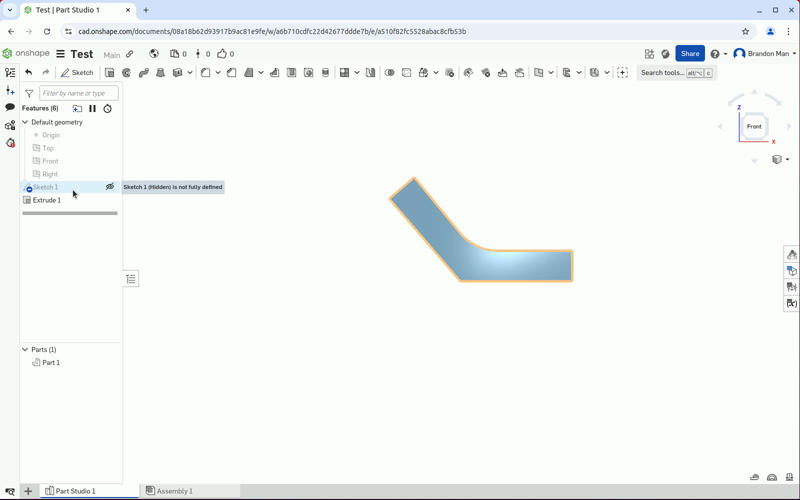
click(73, 189)
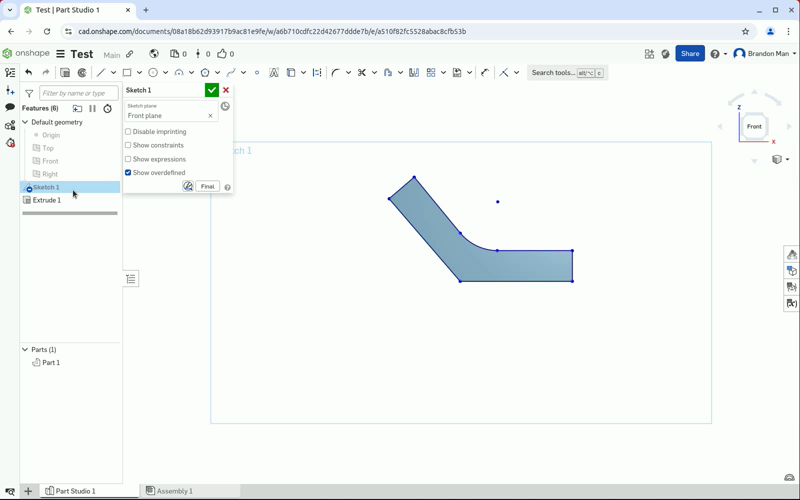
mouse_move(229, 92)
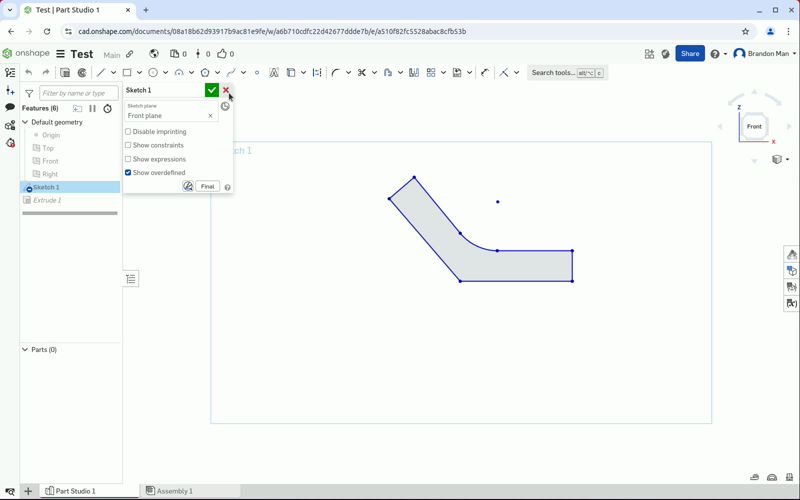
click(229, 92)
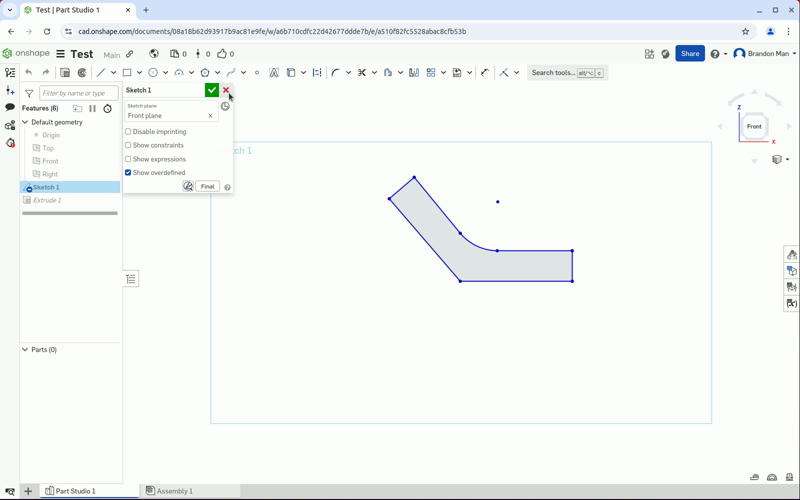
key(shift+s)
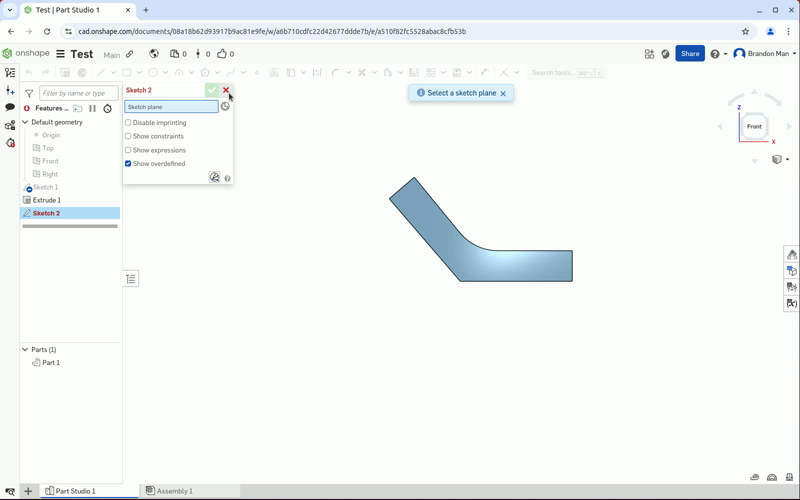
mouse_move(73, 163)
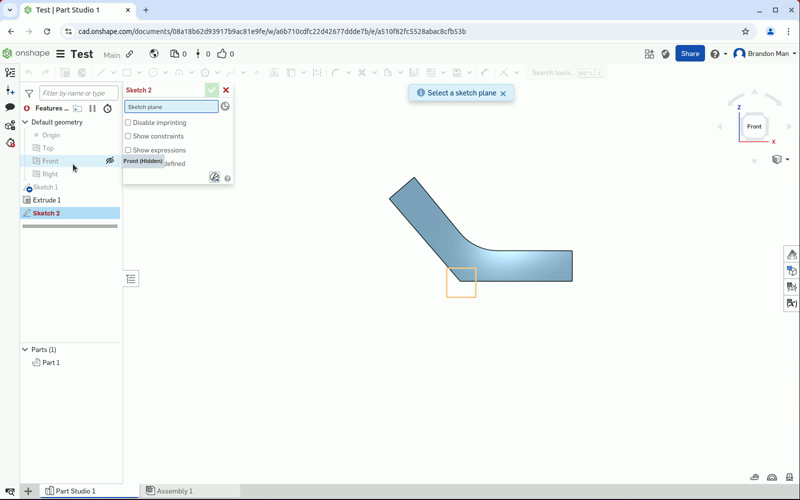
click(73, 163)
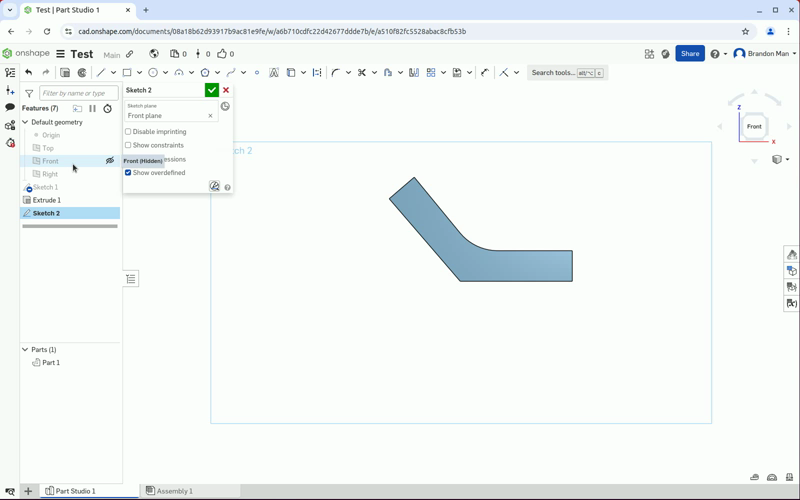
mouse_move(73, 352)
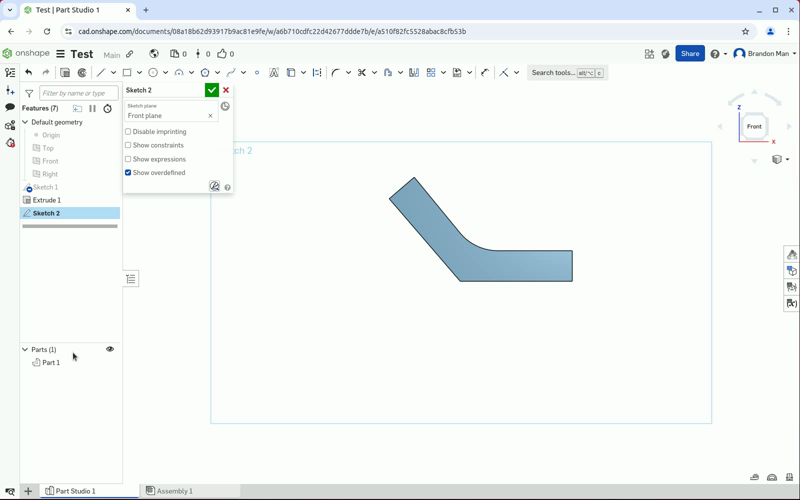
key(y)
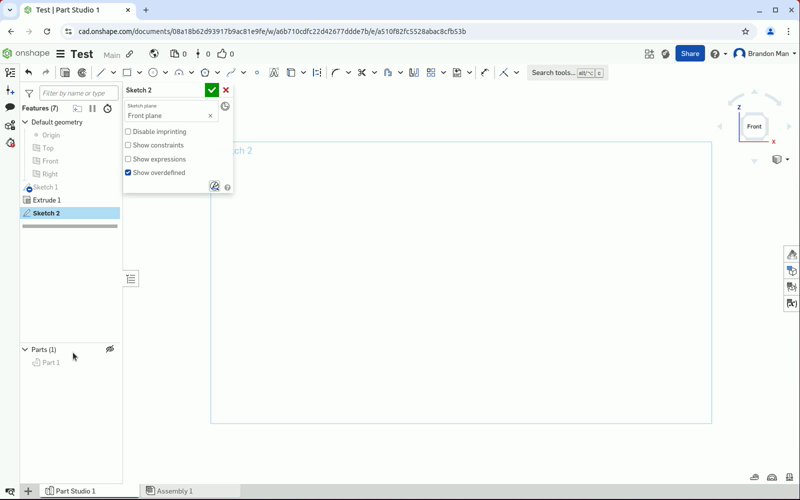
key(l)
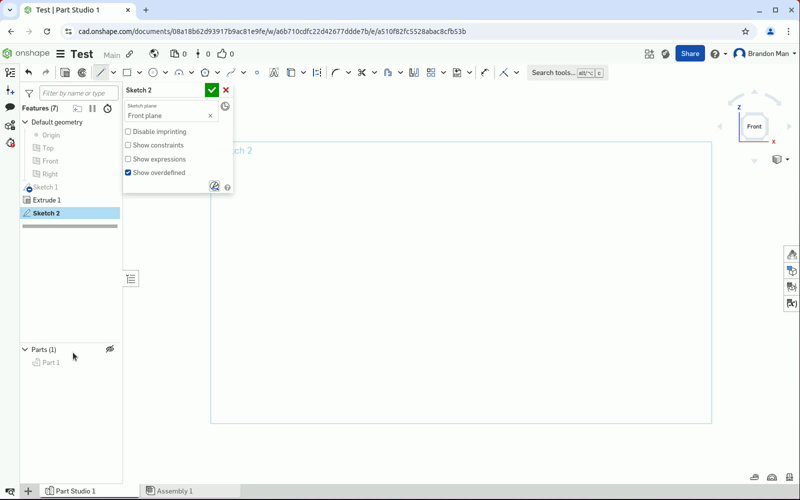
key_down(shift)
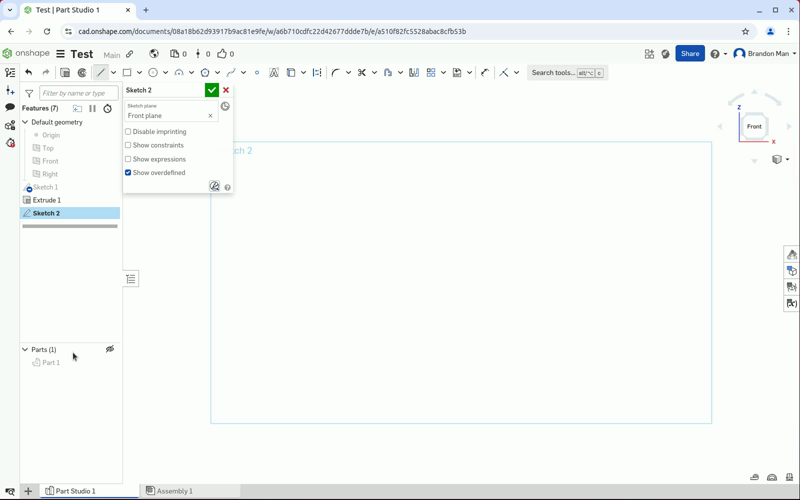
mouse_move(443, 213)
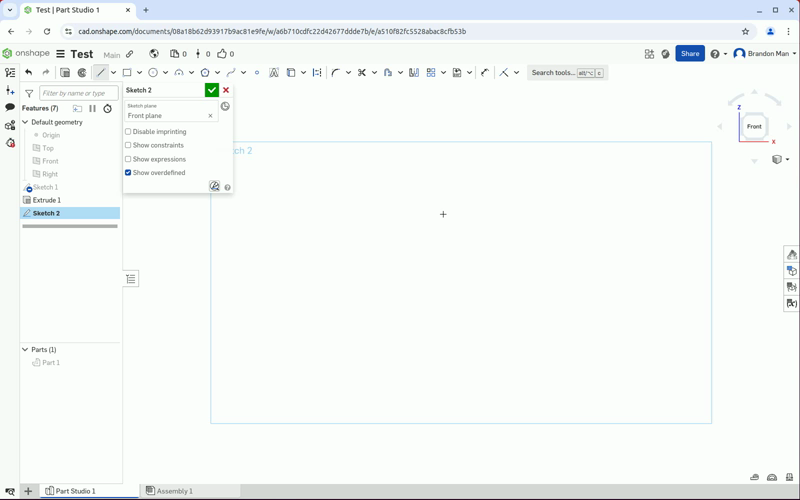
click(443, 213)
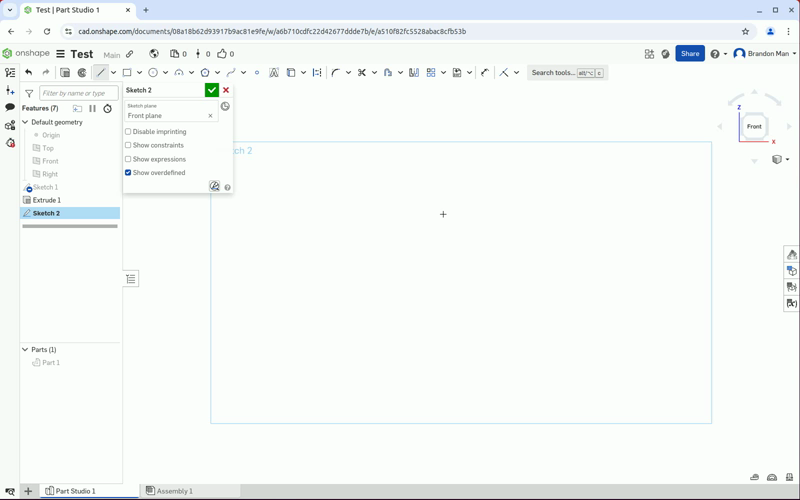
key_up(shift)
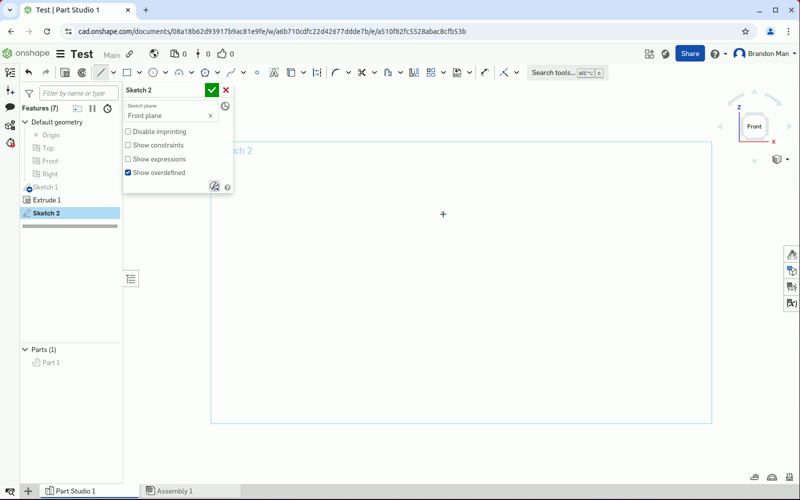
key_down(shift)
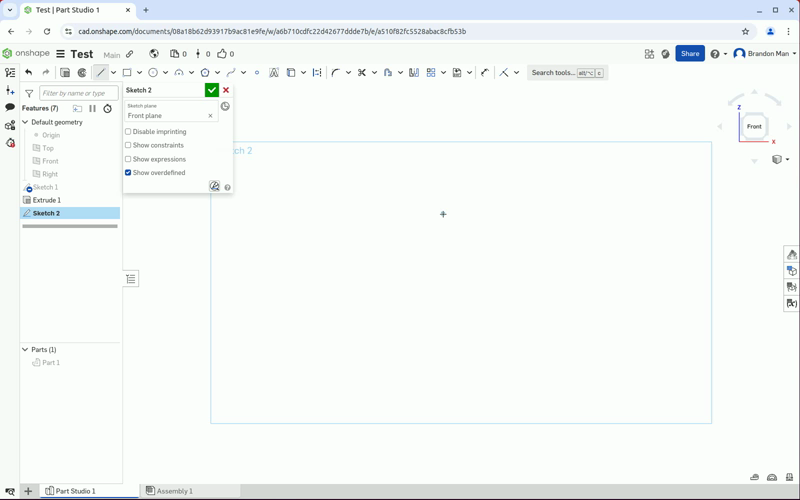
mouse_move(473, 213)
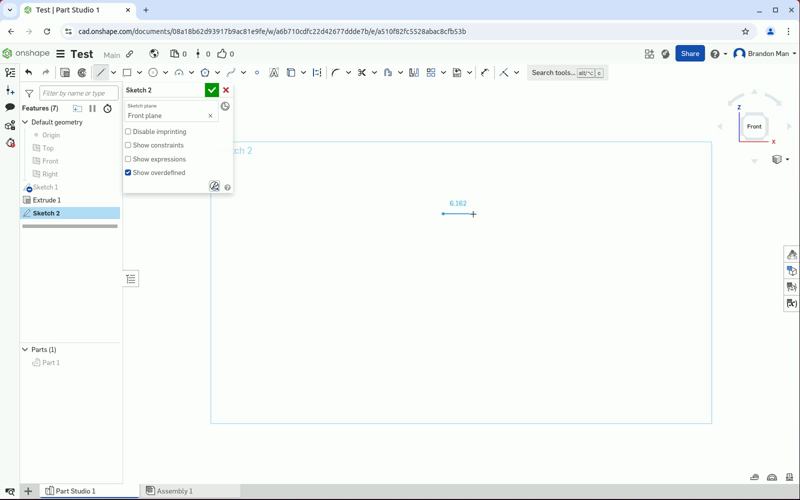
mouse_move(474, 251)
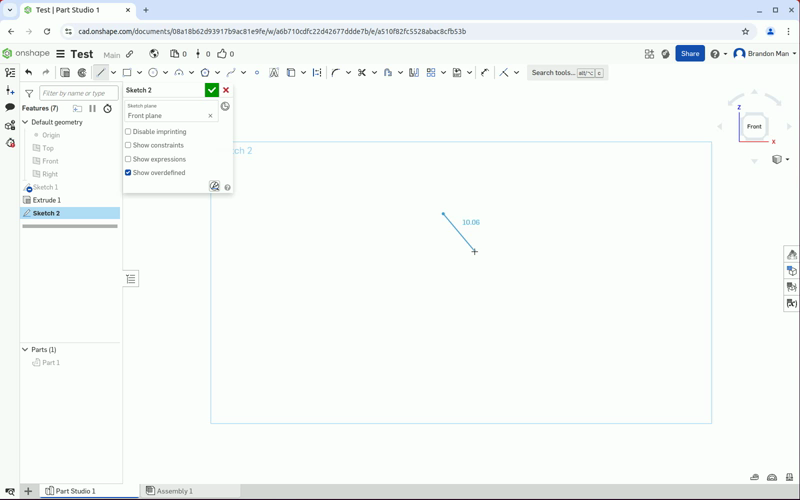
click(474, 251)
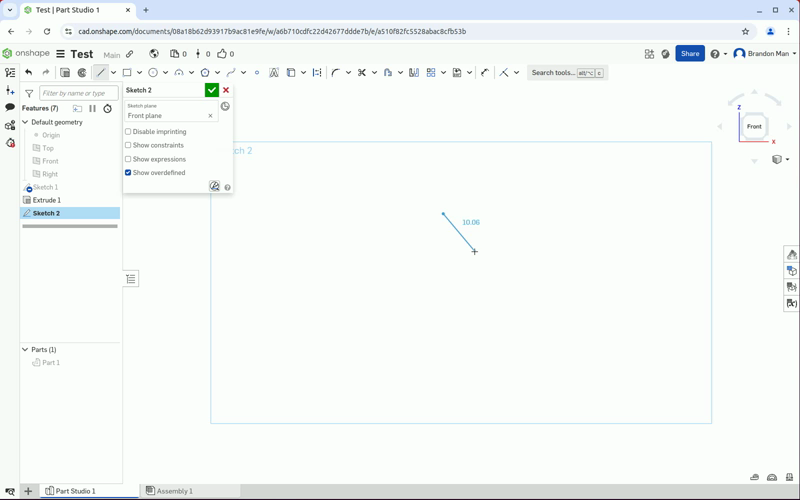
key_up(shift)
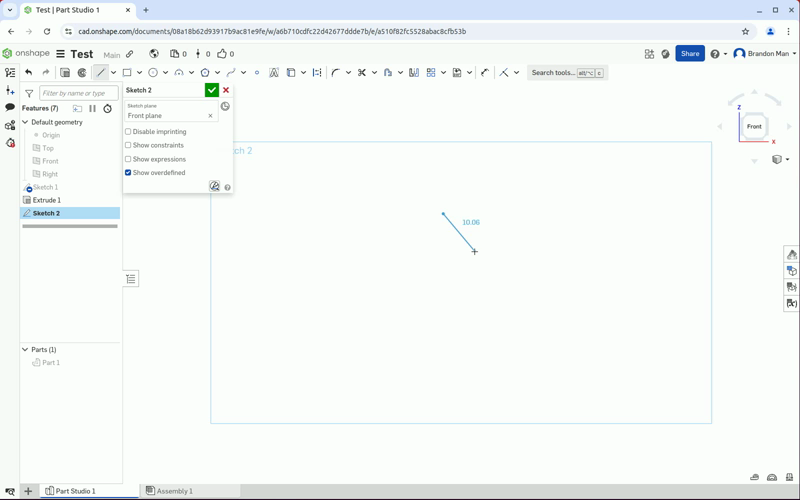
key_down(shift)
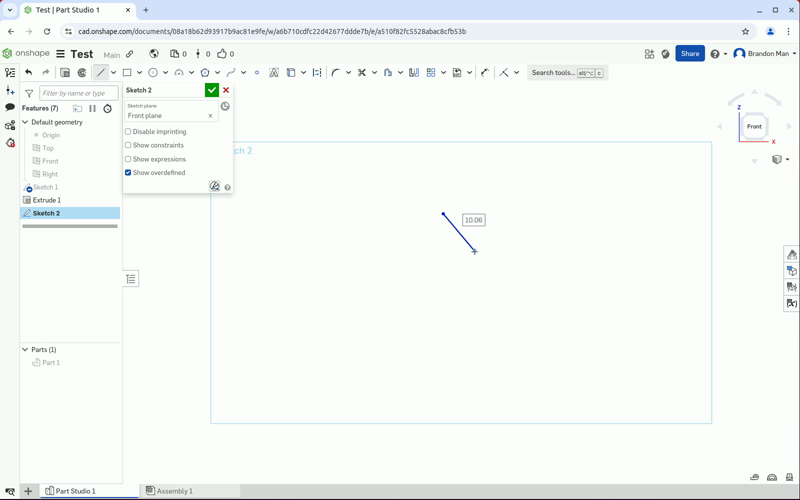
mouse_move(504, 251)
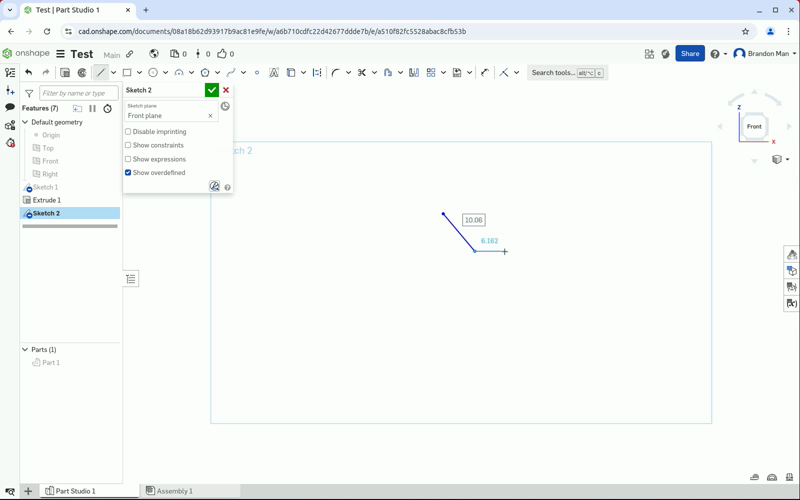
mouse_move(524, 251)
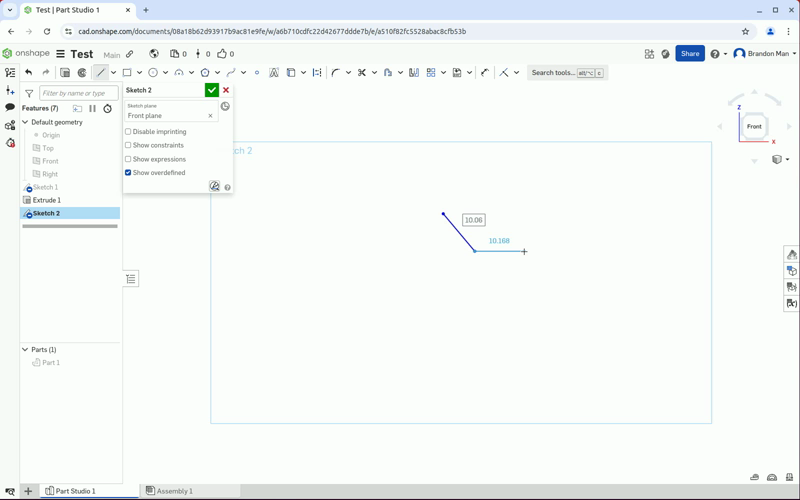
click(524, 251)
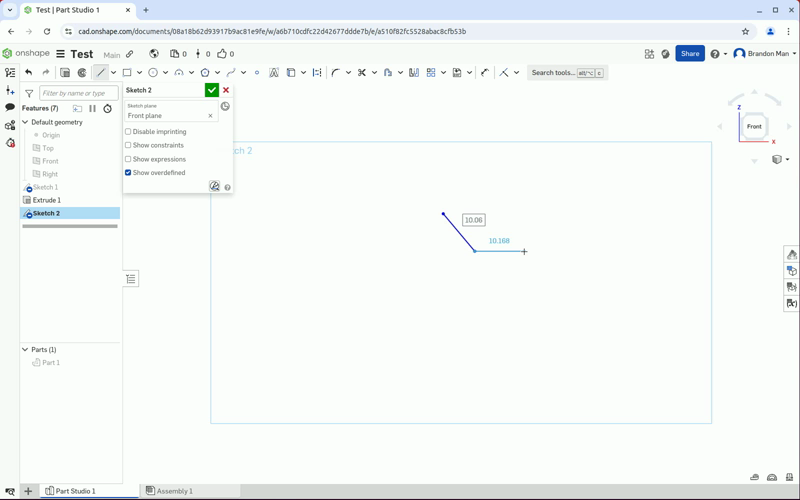
key_up(shift)
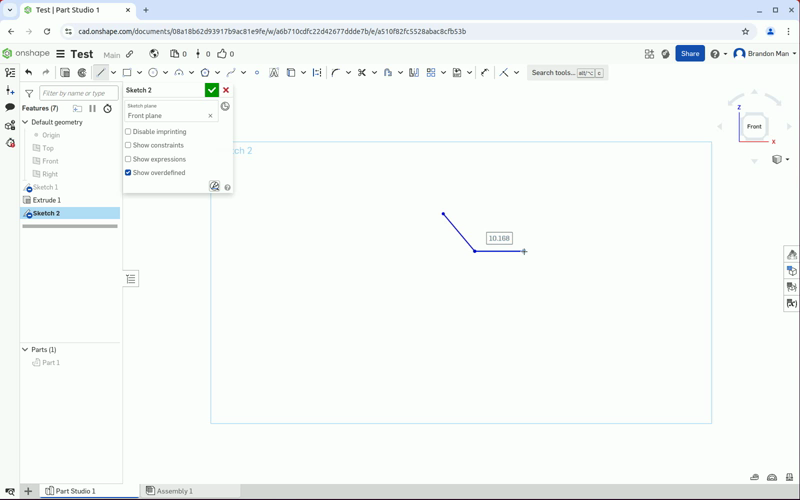
key_down(shift)
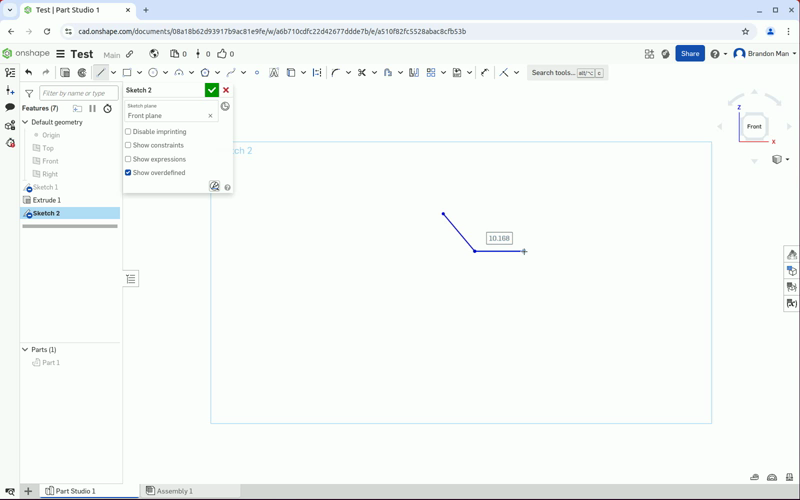
mouse_move(443, 213)
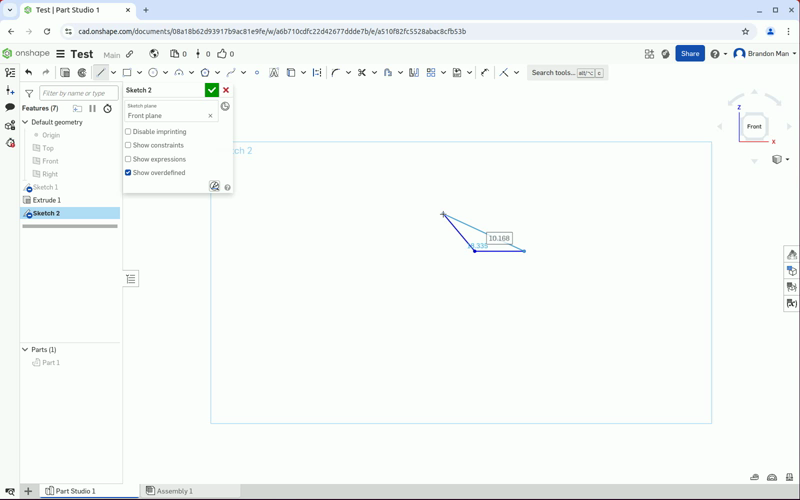
key_up(shift)
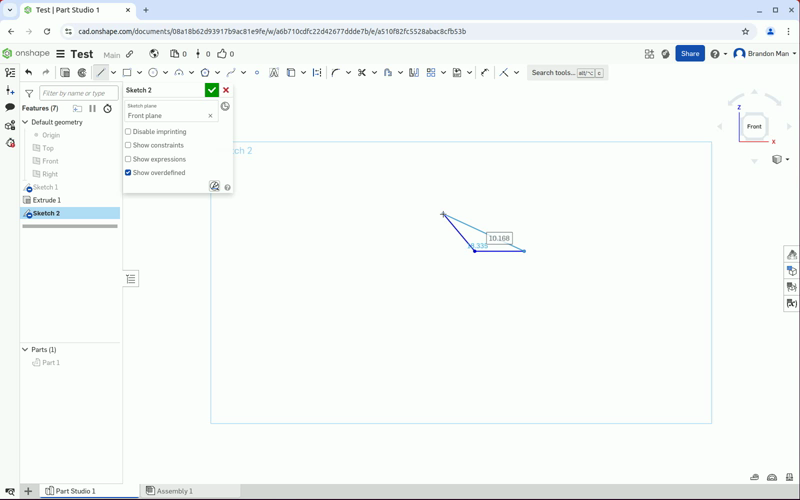
click(443, 213)
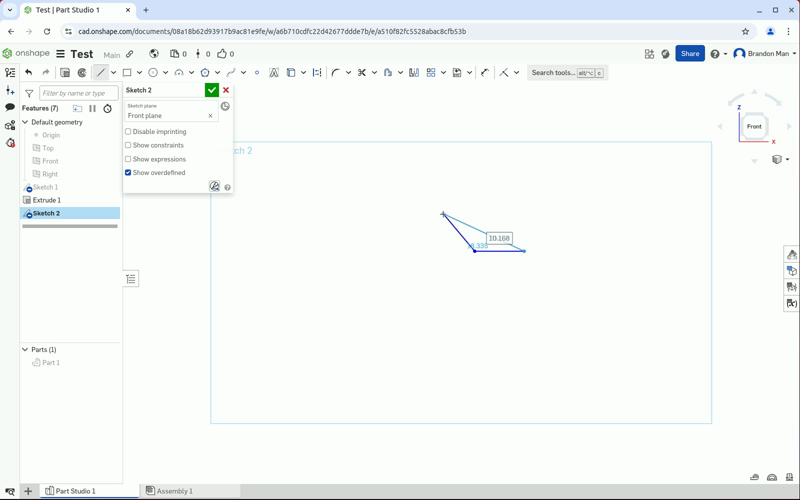
key(esc)
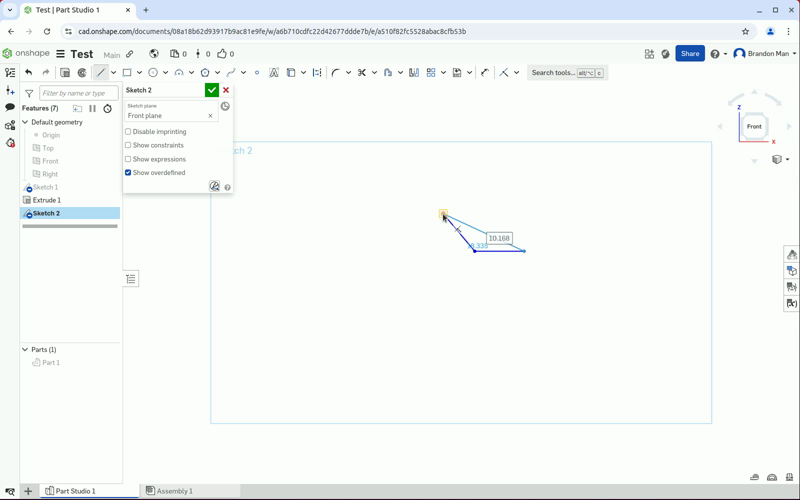
mouse_move(460, 228)
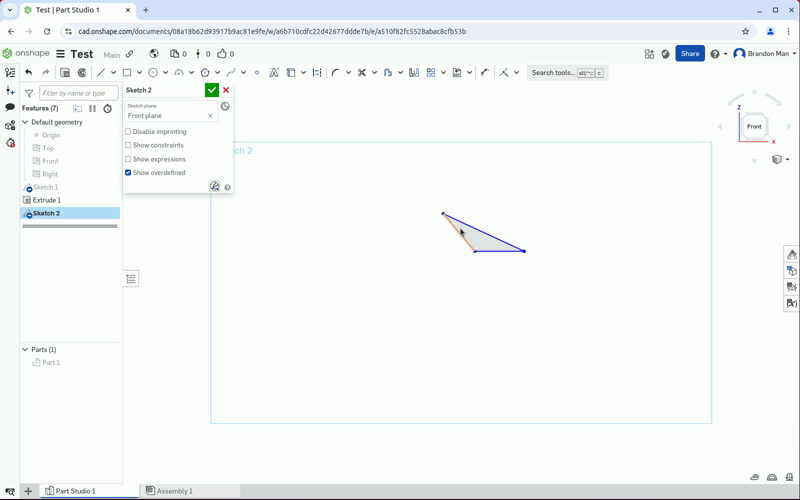
scroll(6)
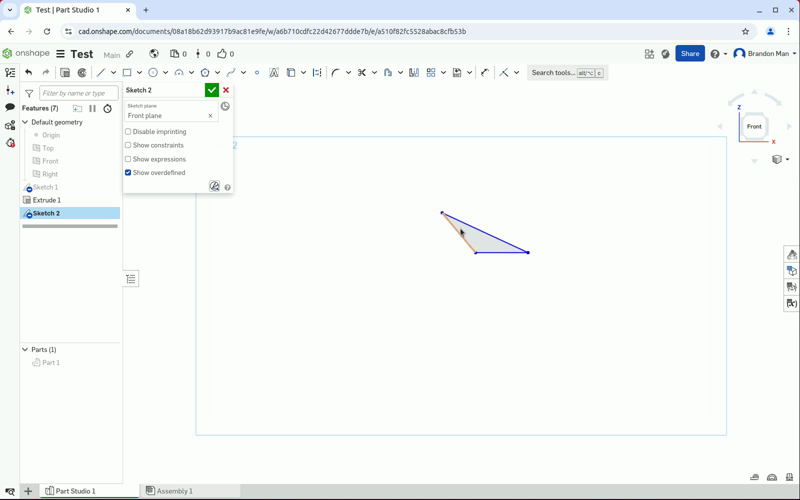
scroll(6)
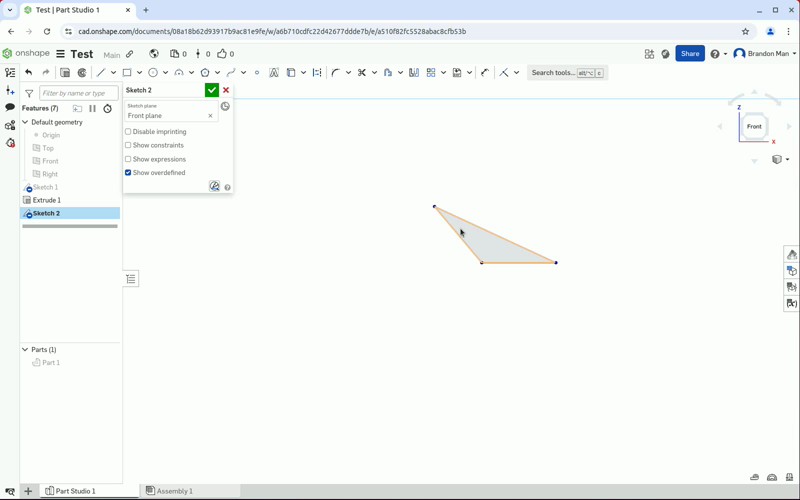
scroll(6)
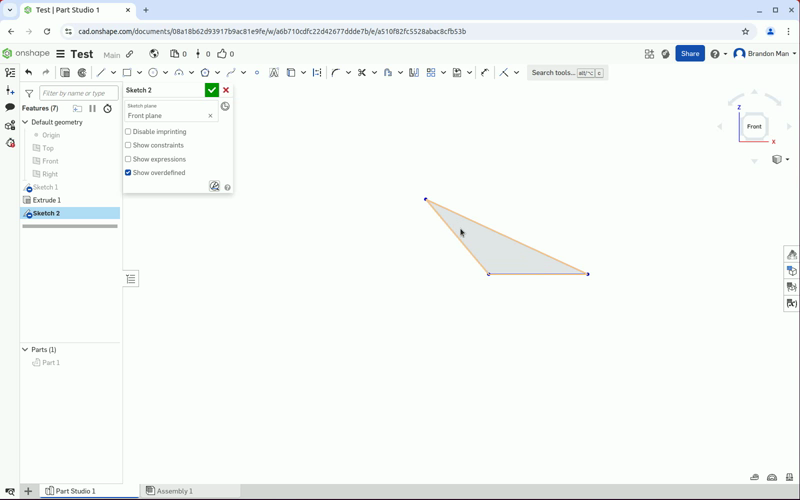
scroll(6)
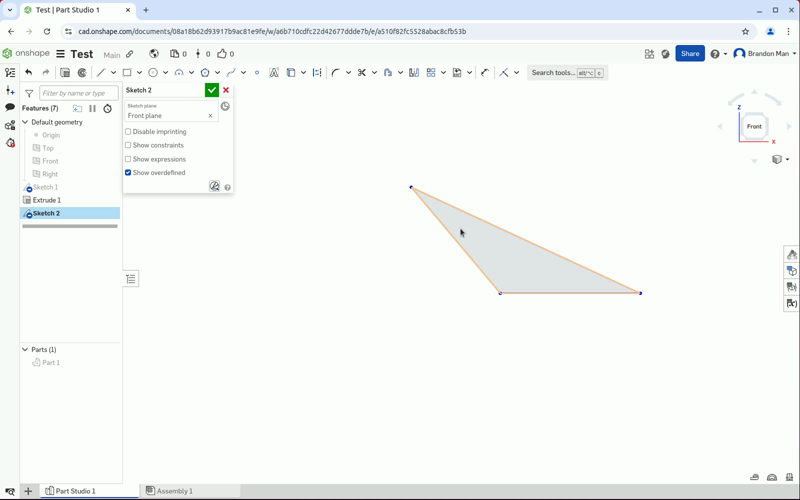
scroll(6)
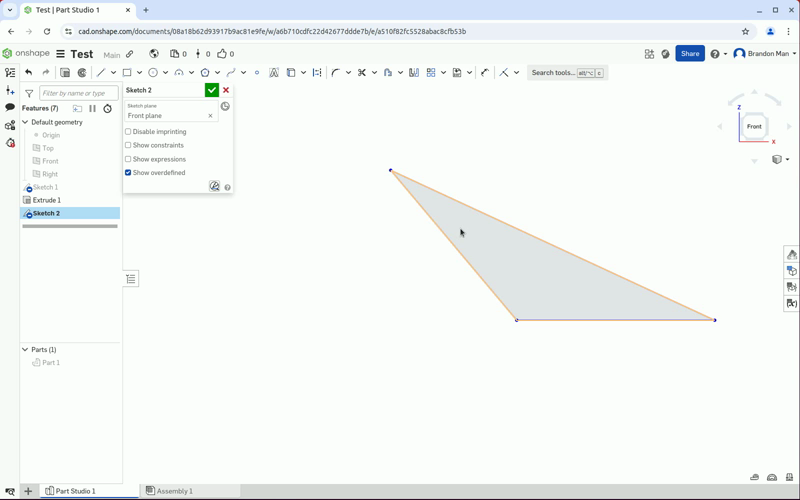
scroll(6)
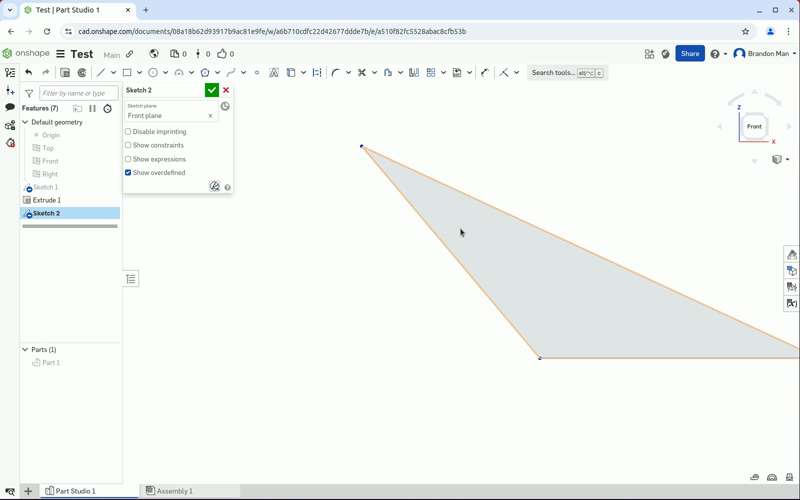
scroll(6)
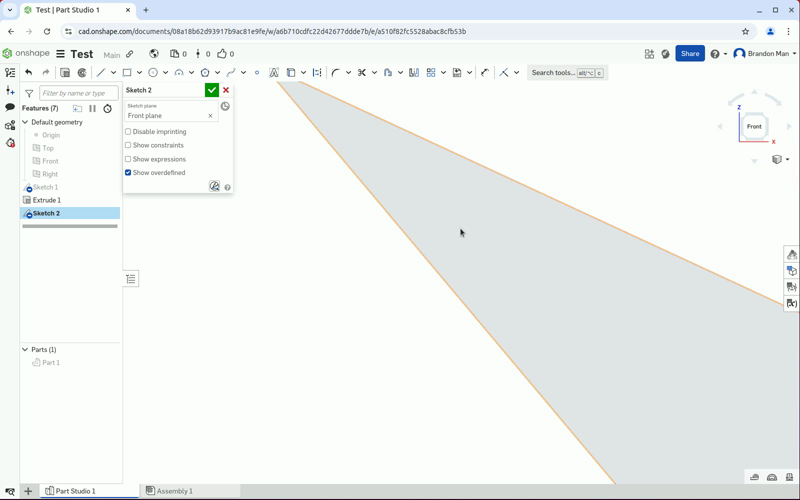
click(460, 228)
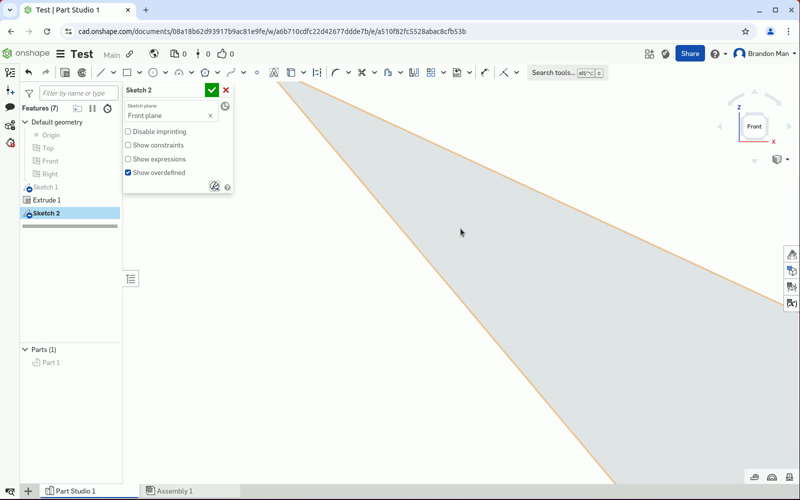
scroll(-6)
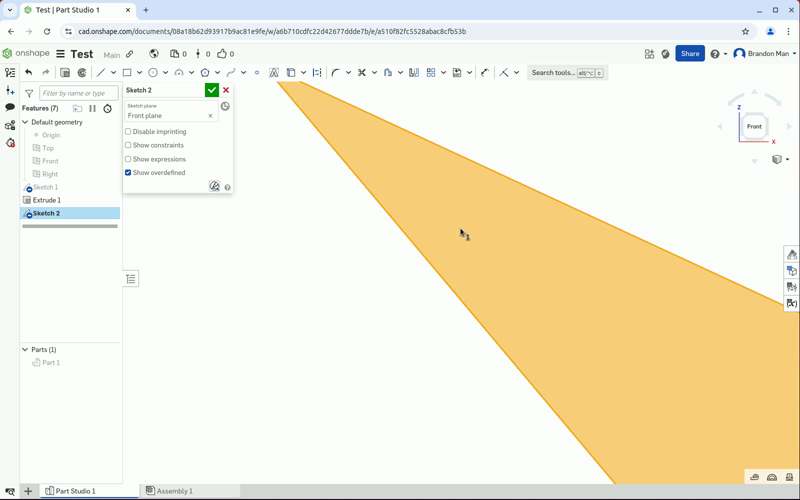
scroll(-6)
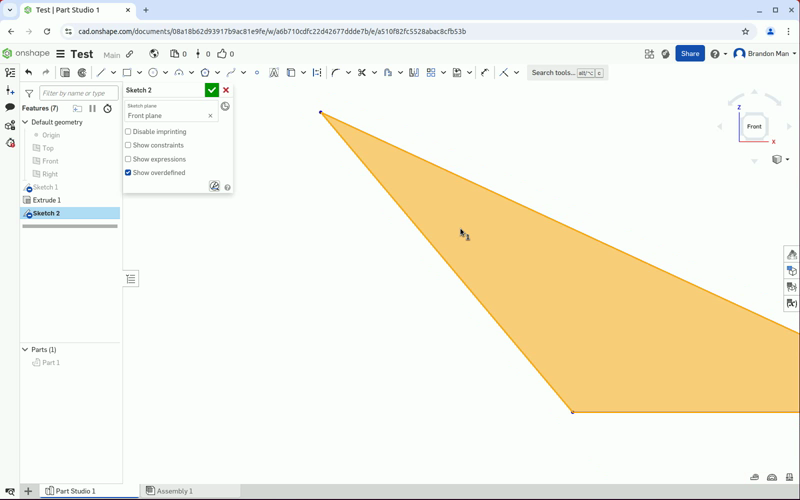
scroll(-6)
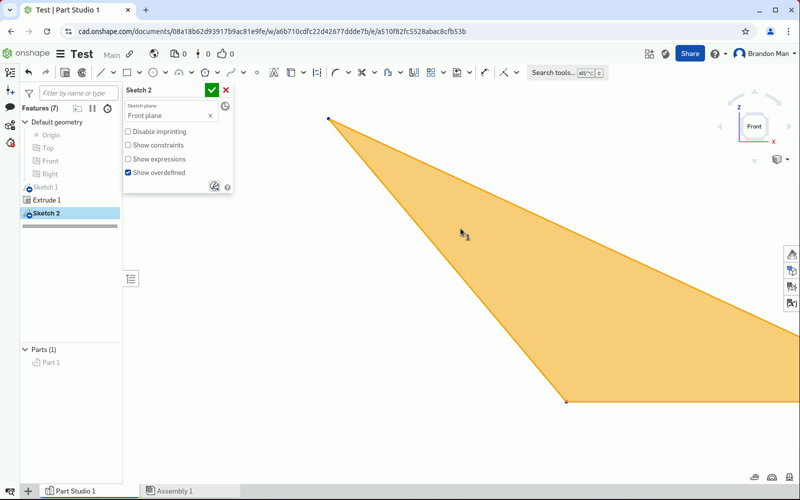
scroll(-6)
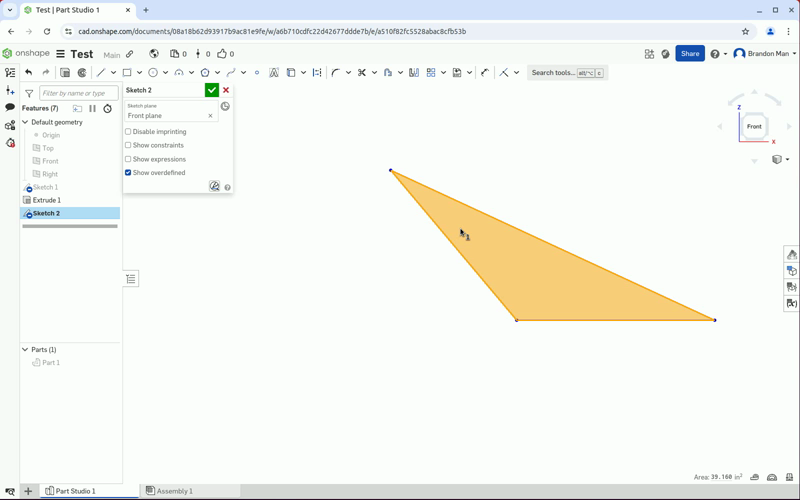
scroll(-6)
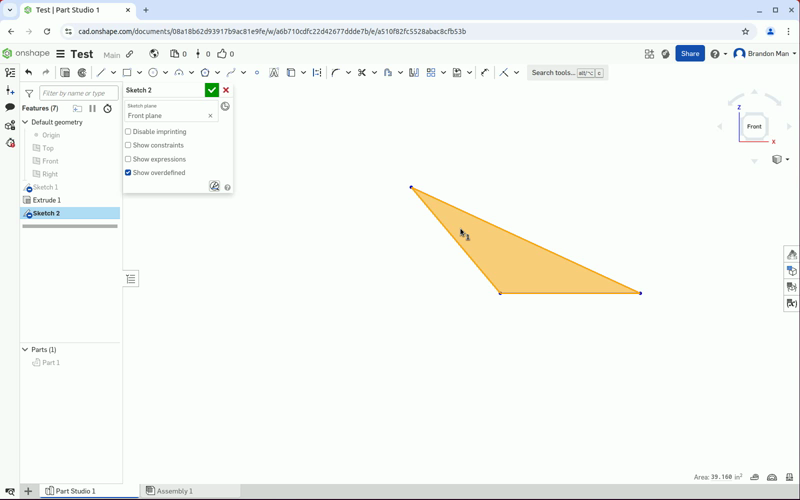
scroll(-6)
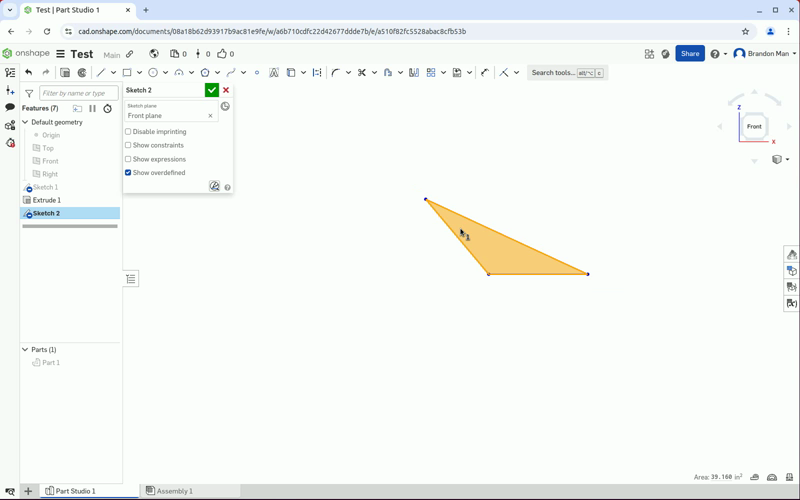
scroll(-6)
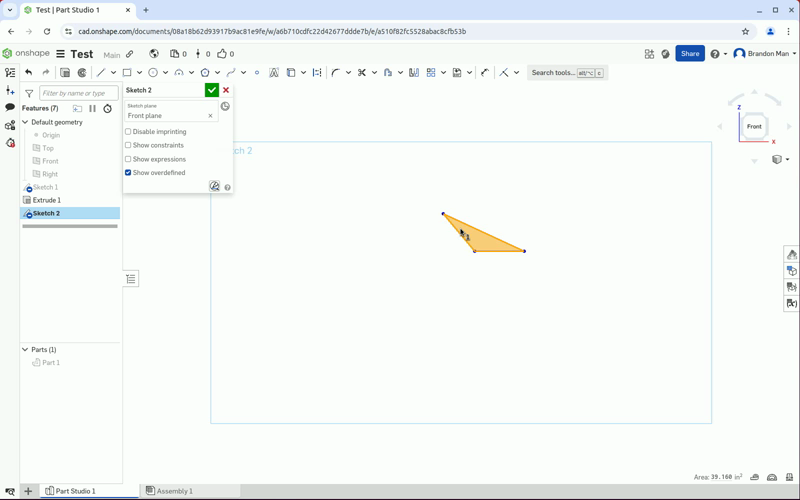
mouse_move(73, 352)
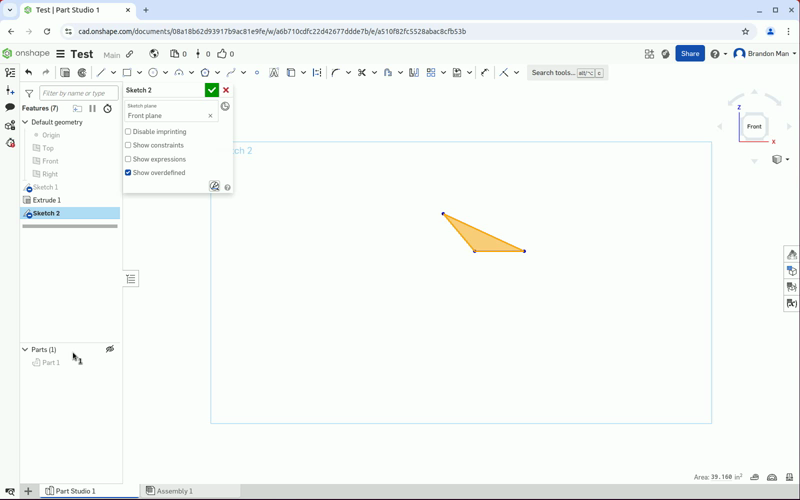
key(shift+y)
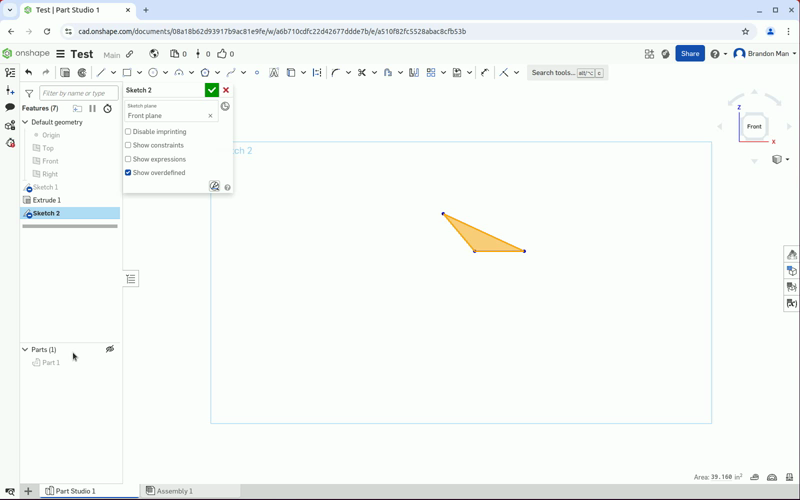
key(shift+e)
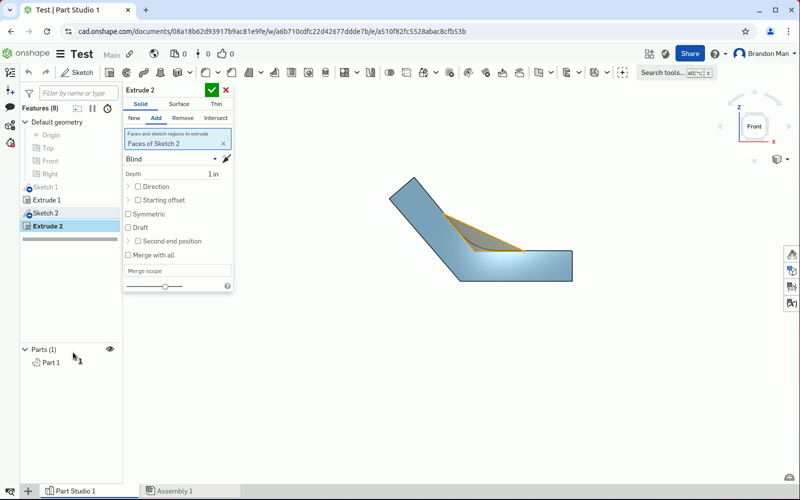
mouse_move(143, 106)
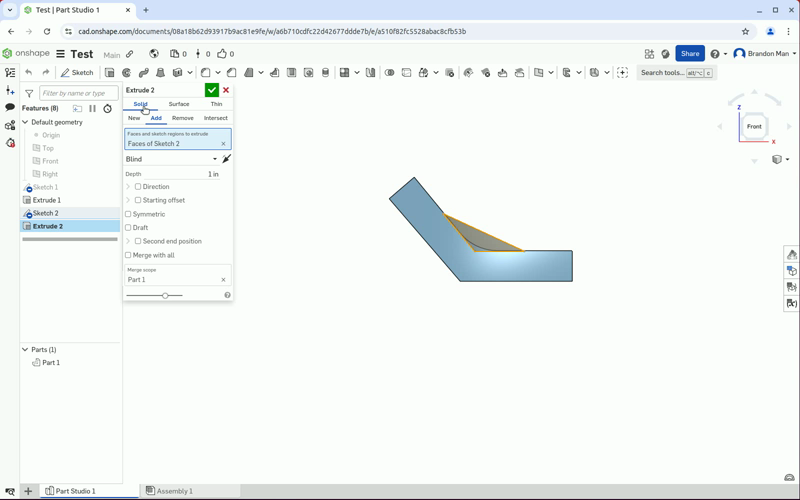
click(143, 106)
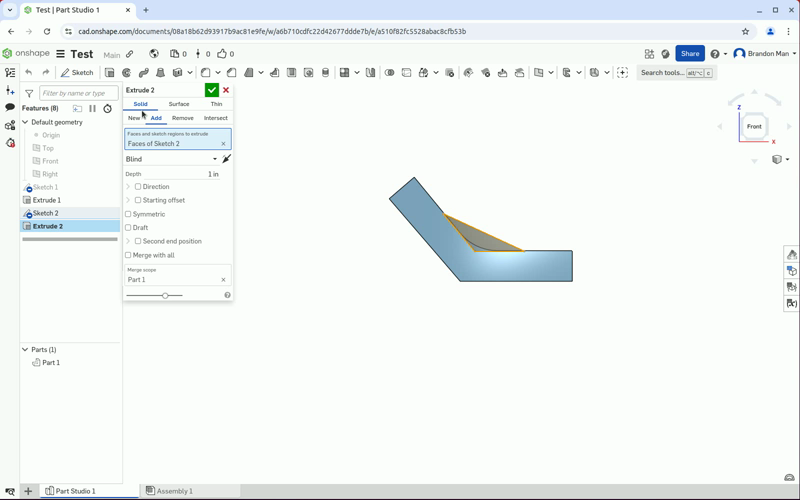
mouse_move(137, 120)
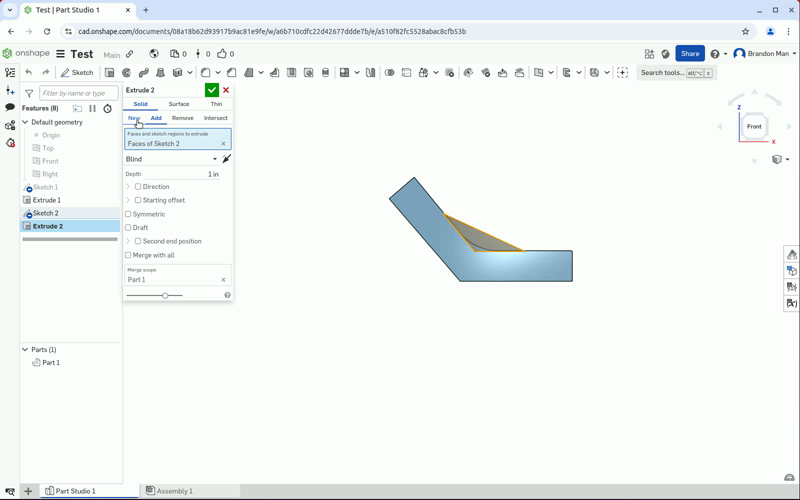
click(137, 120)
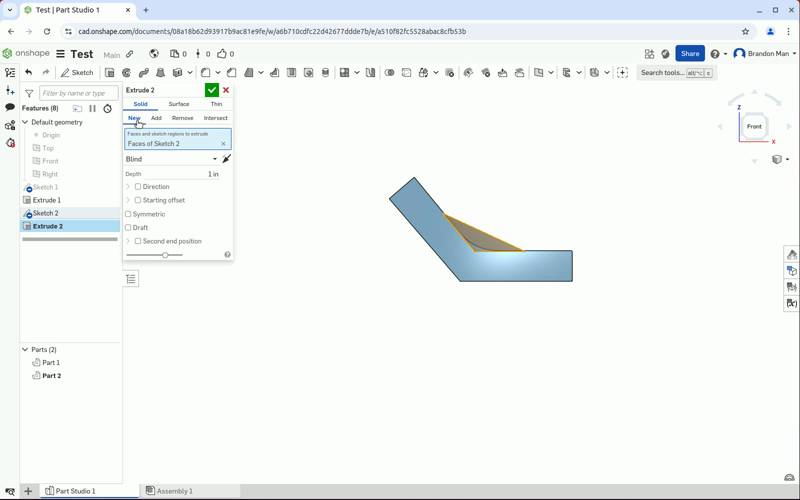
key(tab, 4)
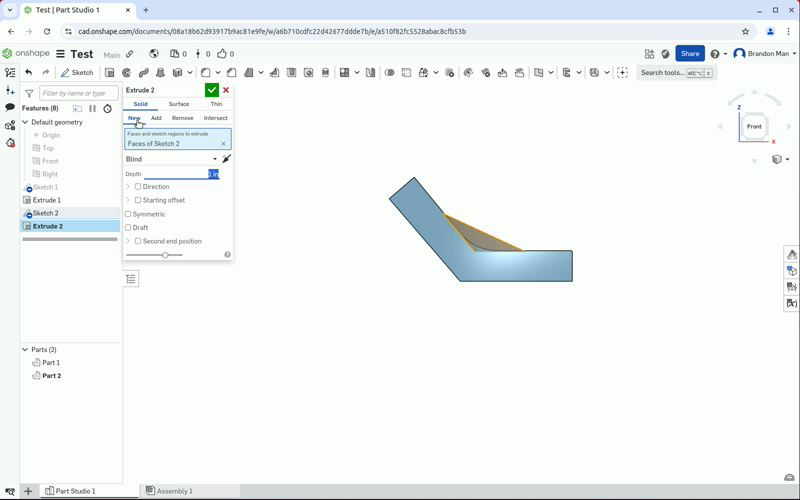
text(6.74)
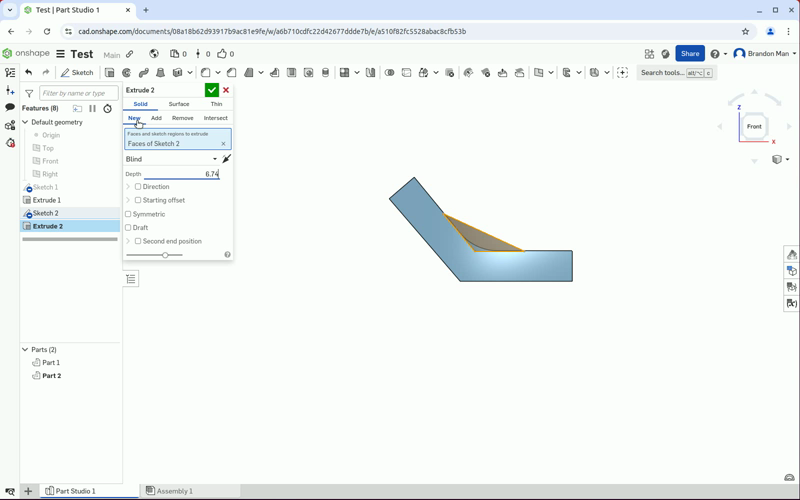
key(tab, 3)
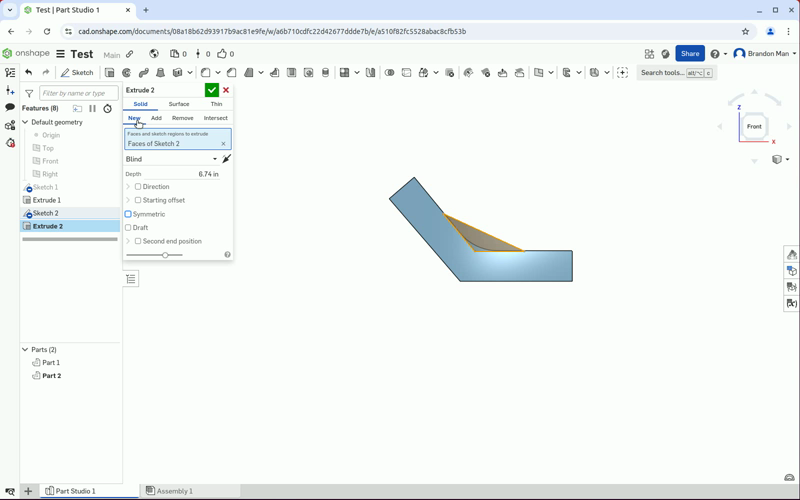
key(space)
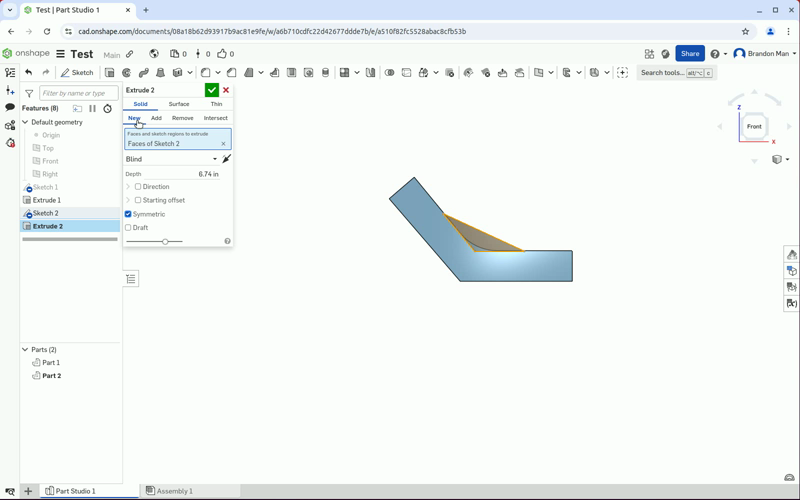
key(enter)
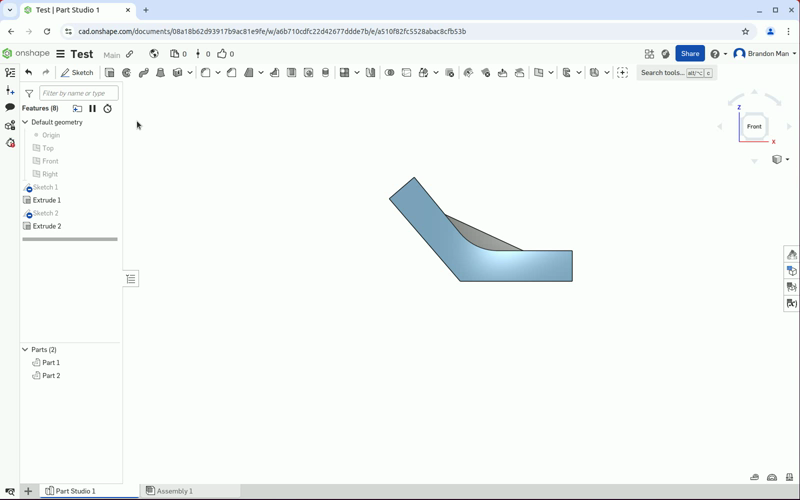
key(shift+h)
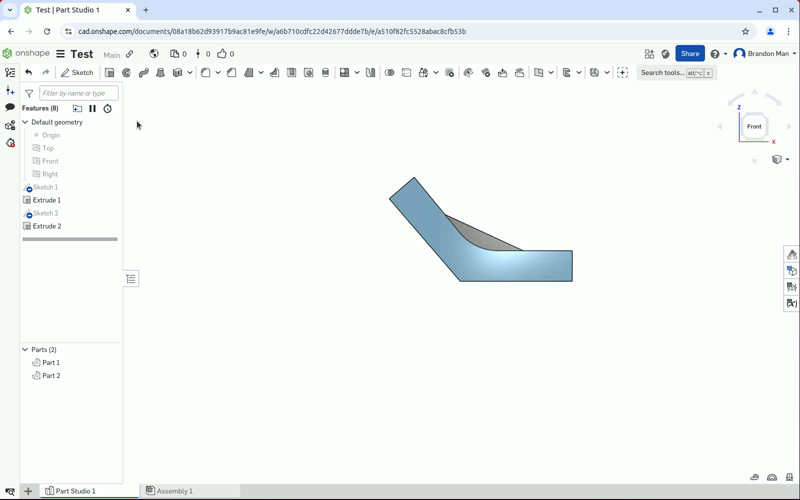
key(shift+h)
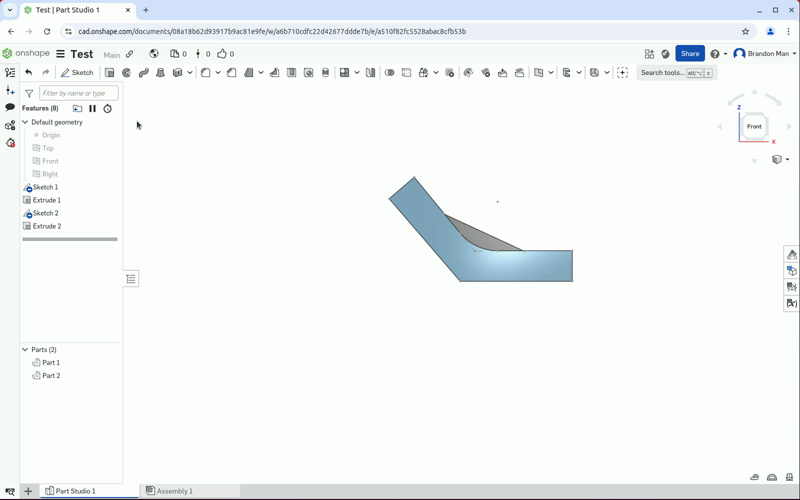
key(shift+7)
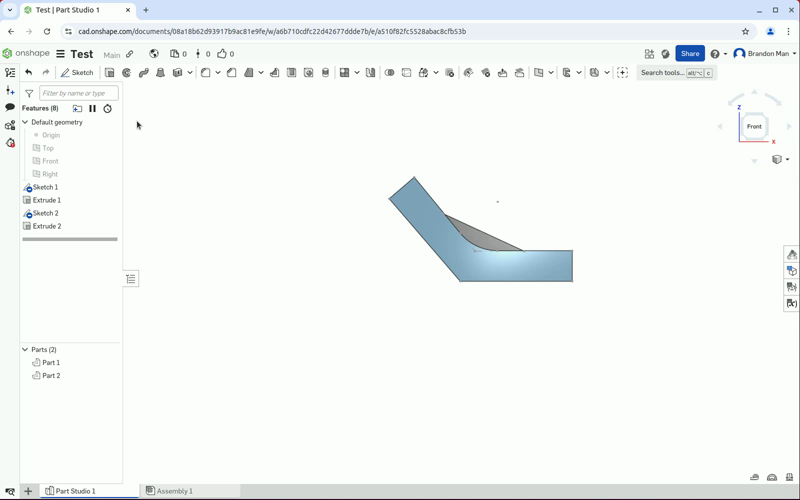
key(left, 2)
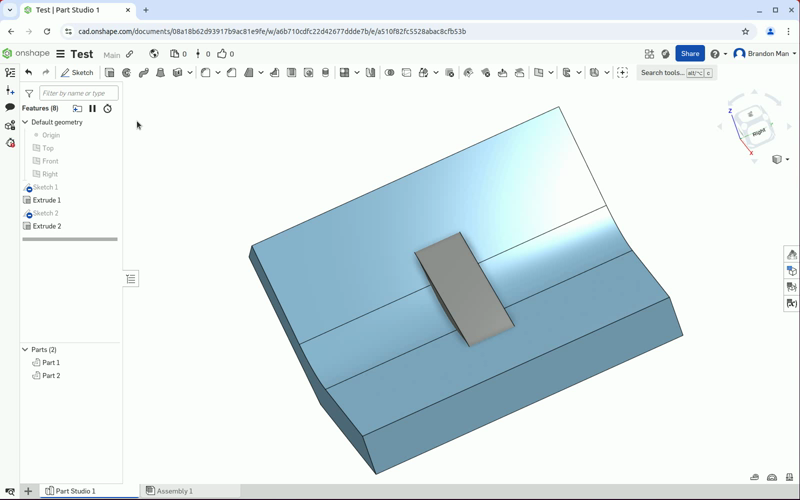
key(down, 2)
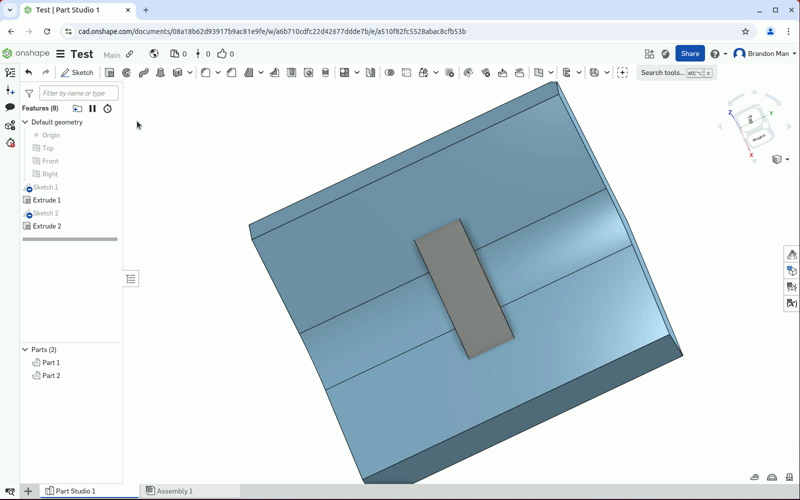
key(up, 2)
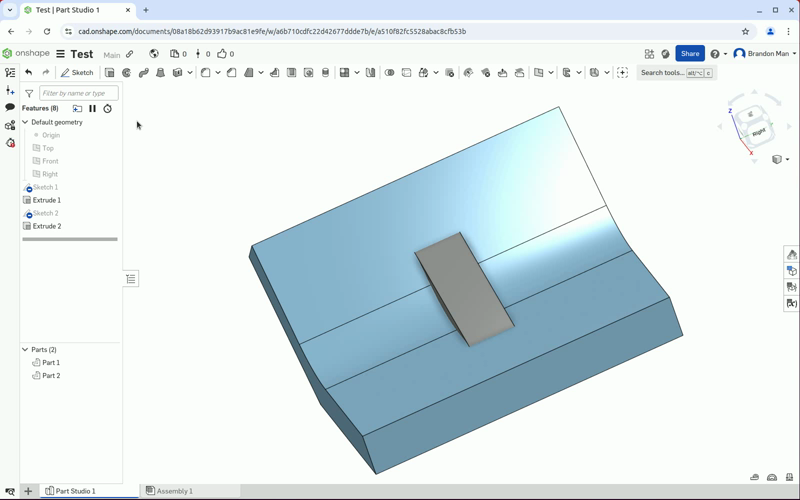
key(right, 2)
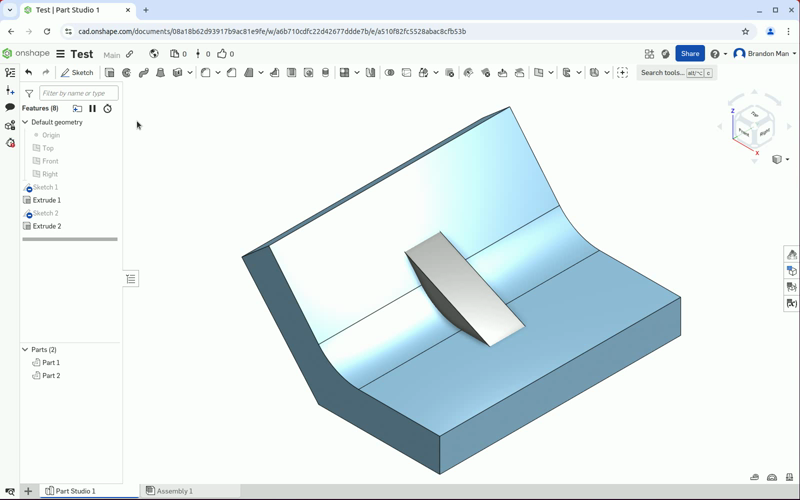
mouse_move(73, 189)
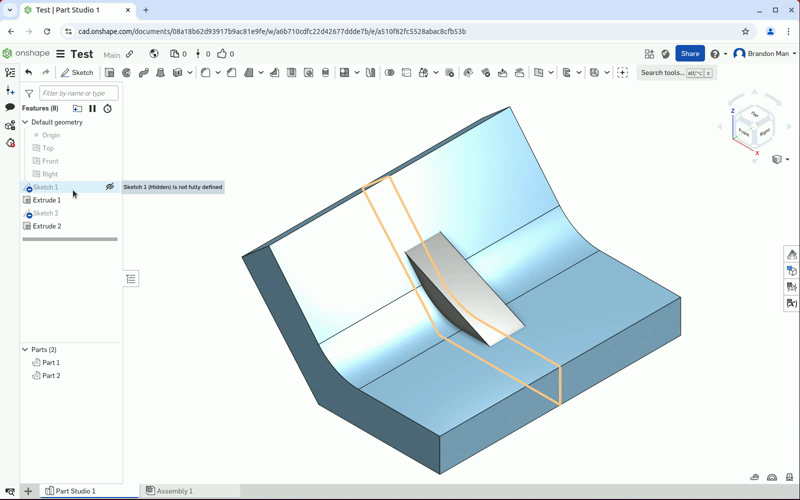
click(73, 189)